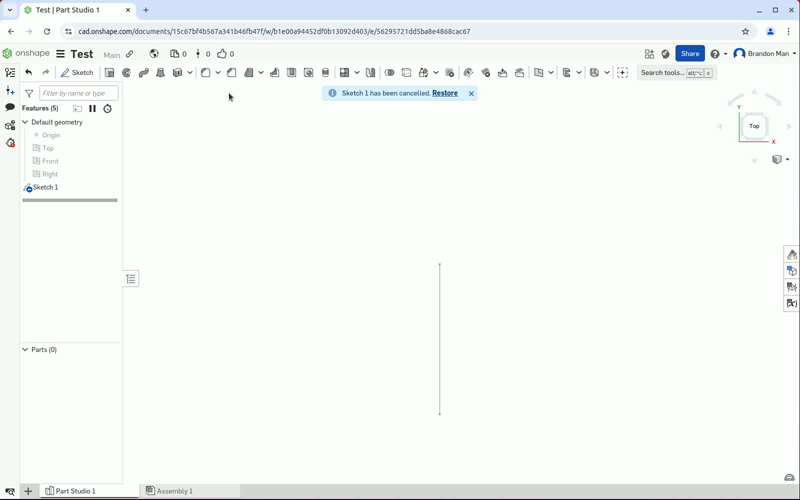
key(shift+h)
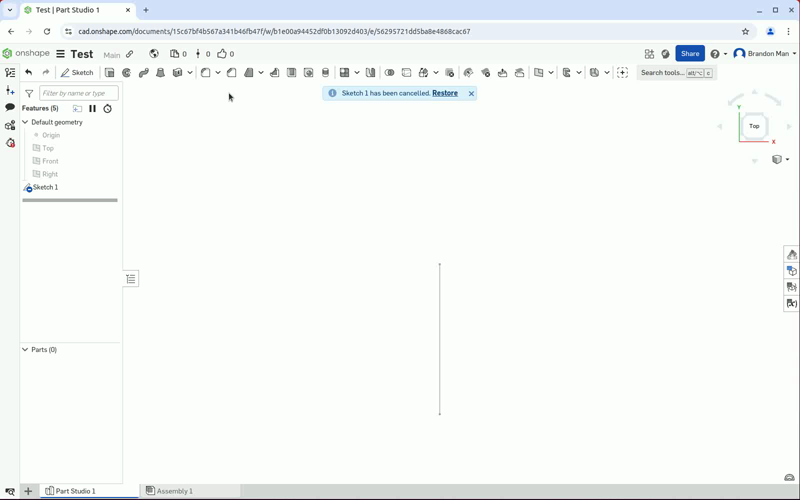
key(shift+s)
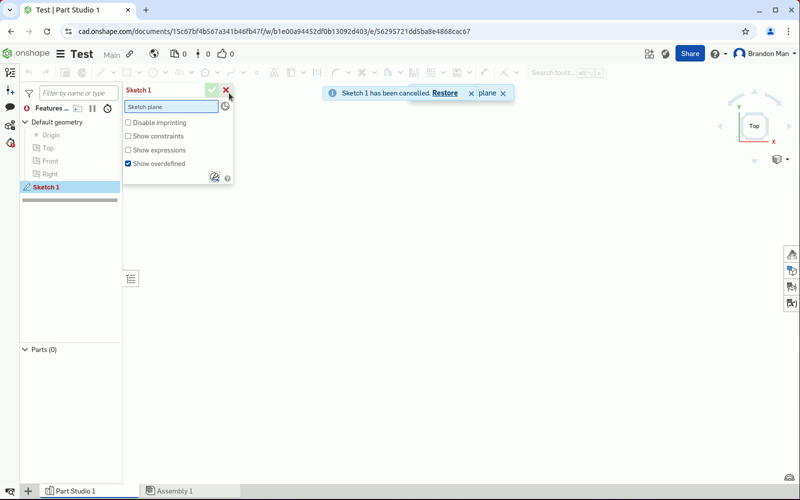
mouse_move(73, 150)
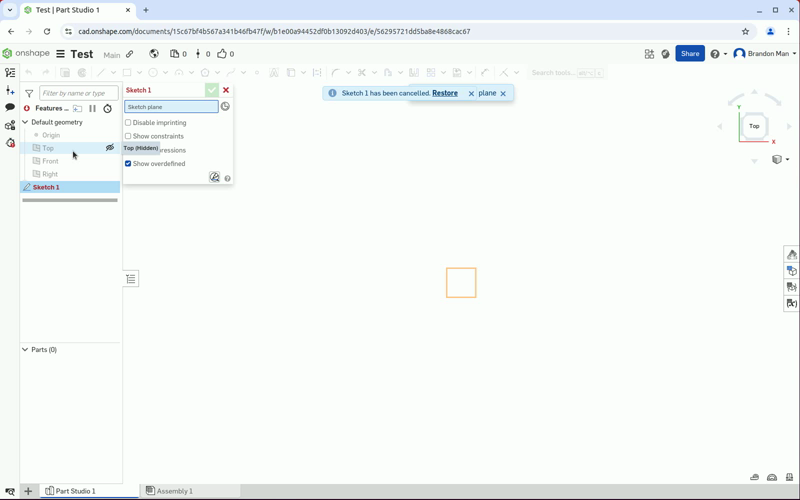
click(73, 150)
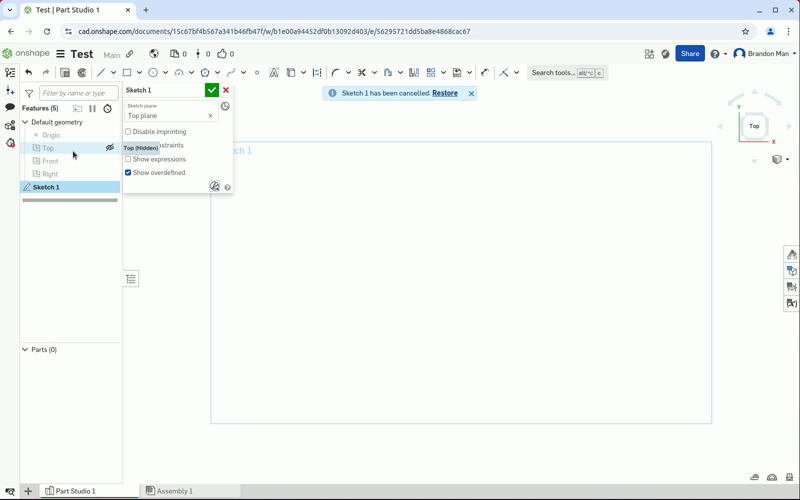
mouse_move(73, 352)
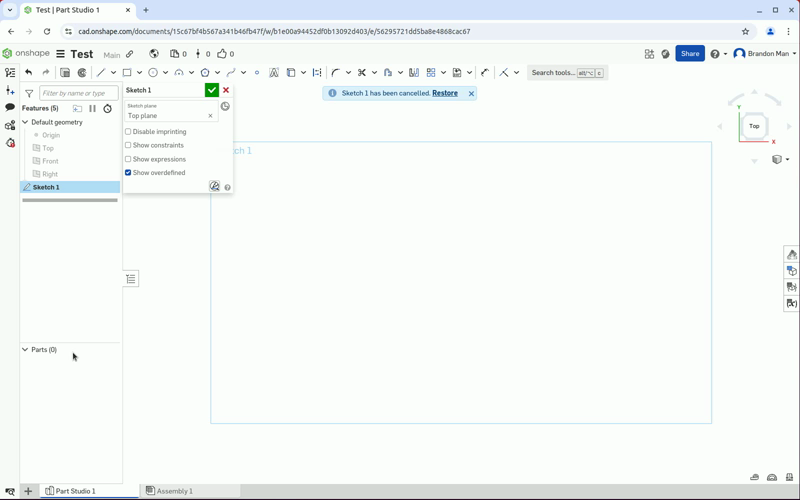
key(y)
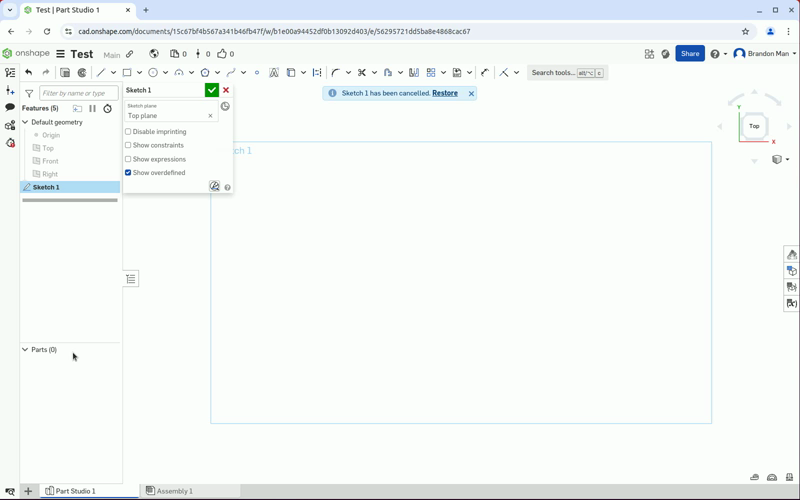
key(l)
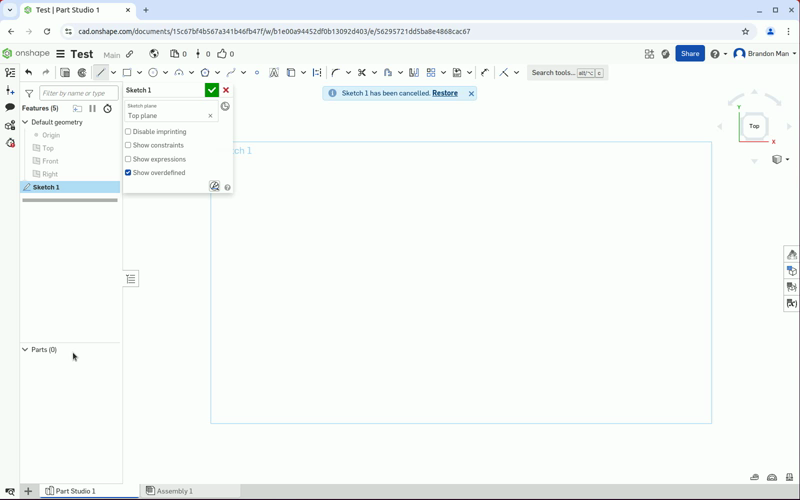
key_down(shift)
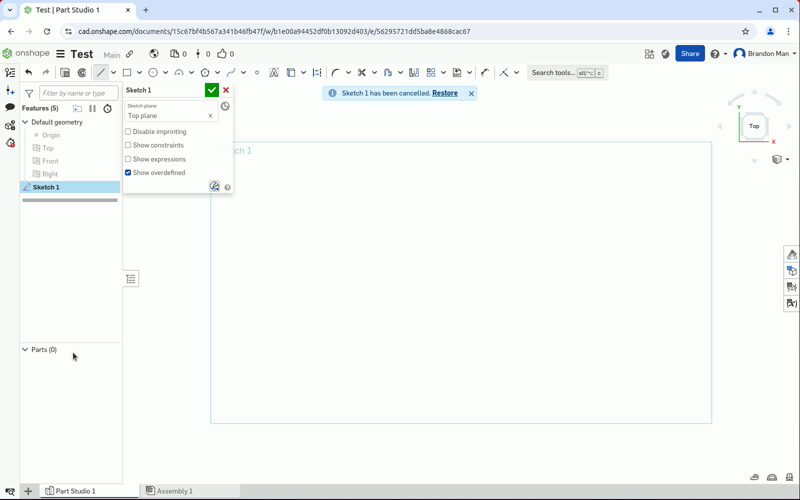
mouse_move(416, 327)
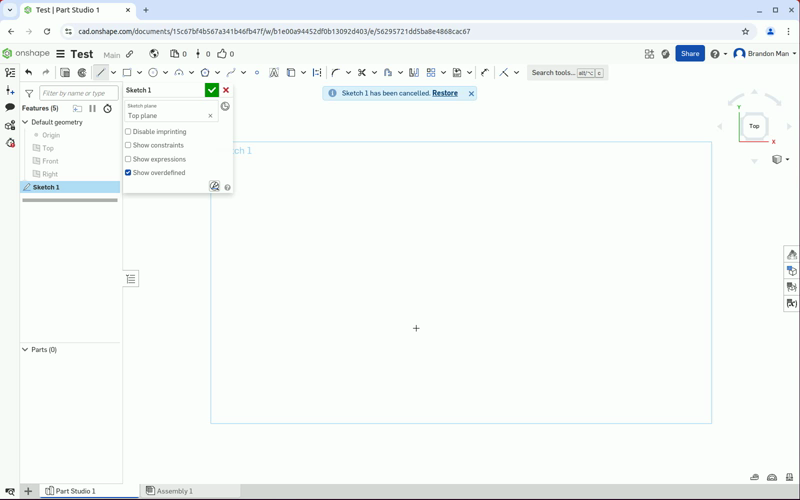
click(416, 327)
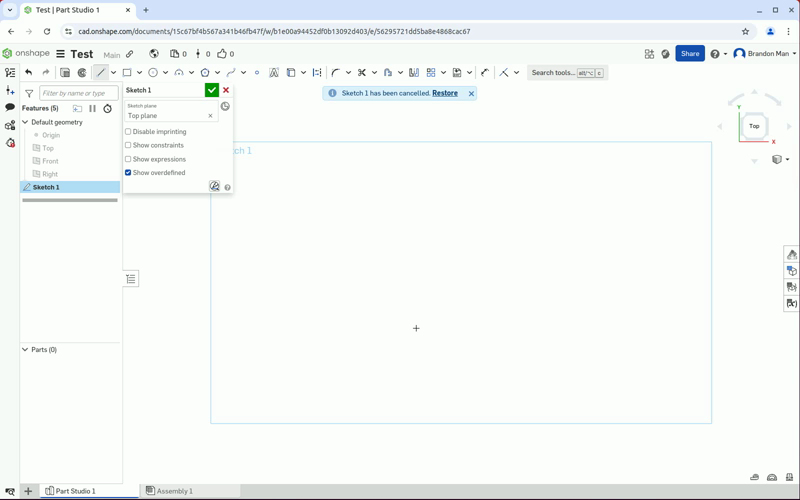
key_up(shift)
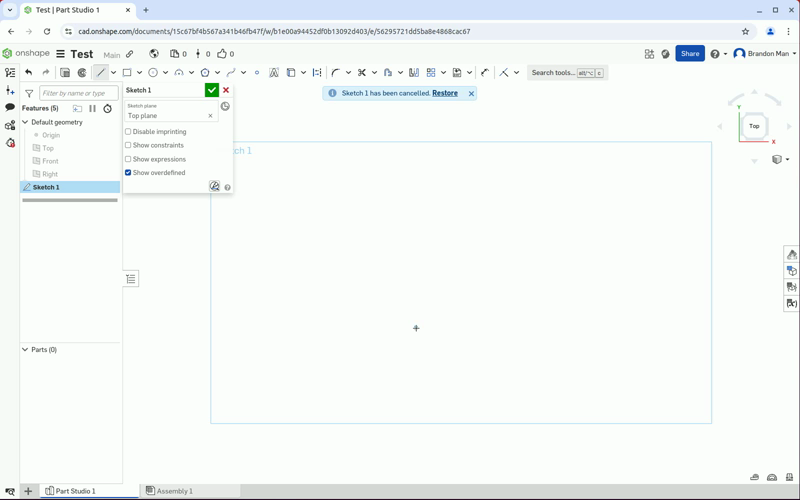
key_down(shift)
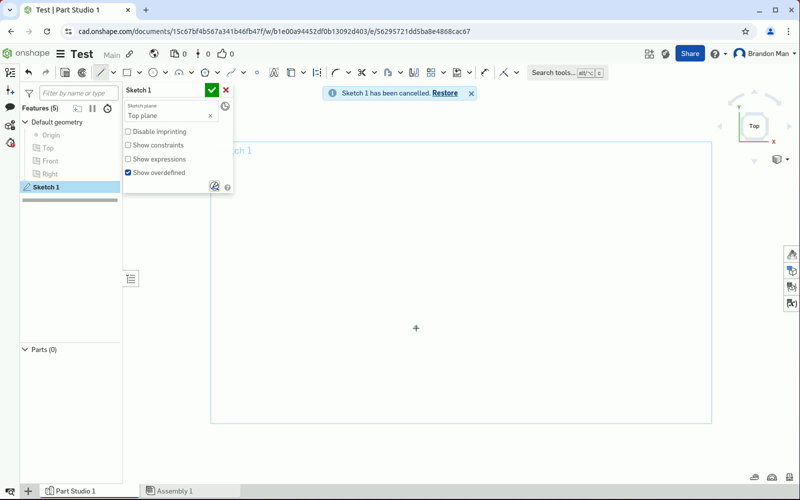
mouse_move(446, 327)
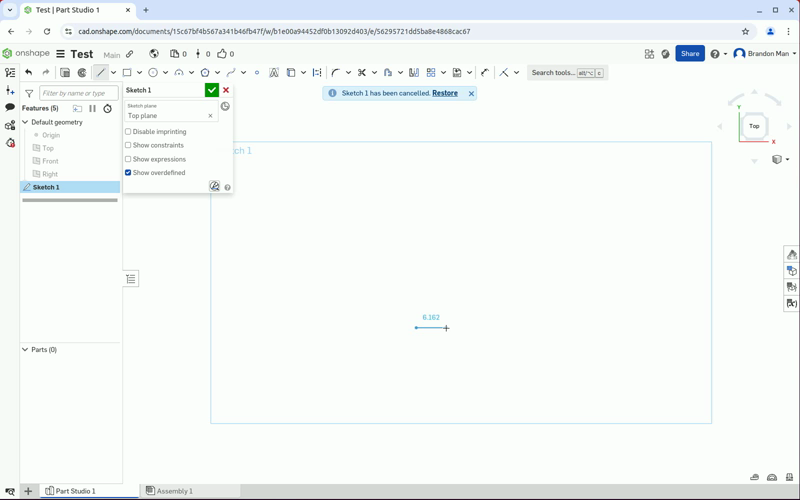
mouse_move(425, 327)
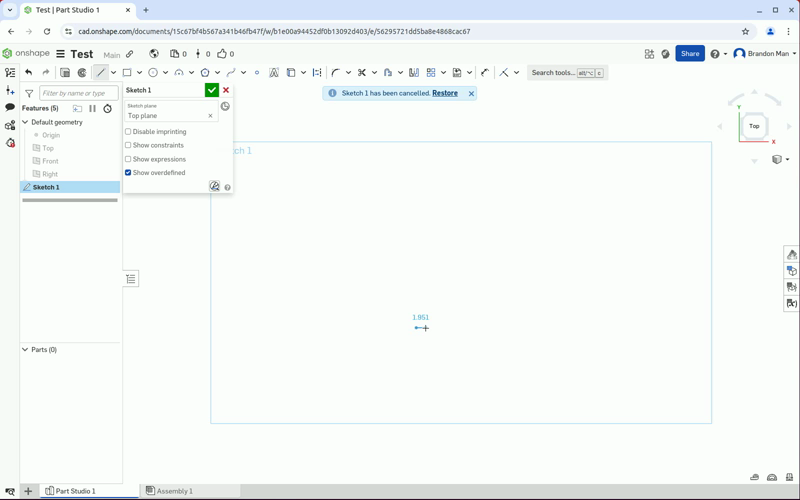
click(425, 327)
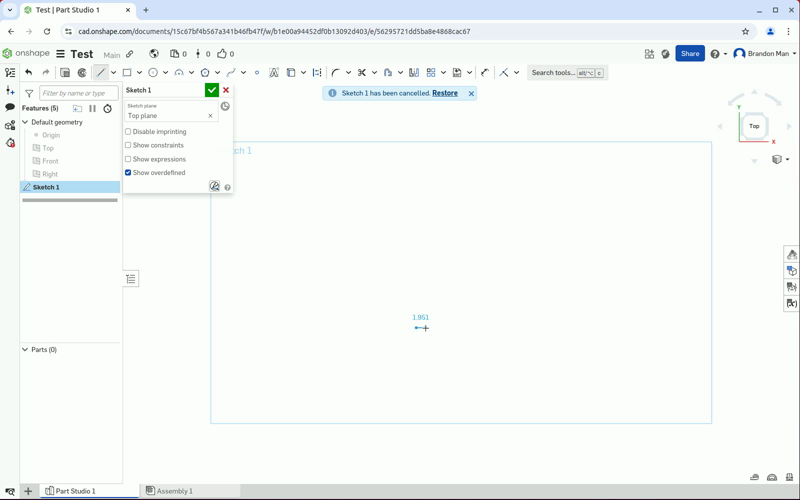
key_up(shift)
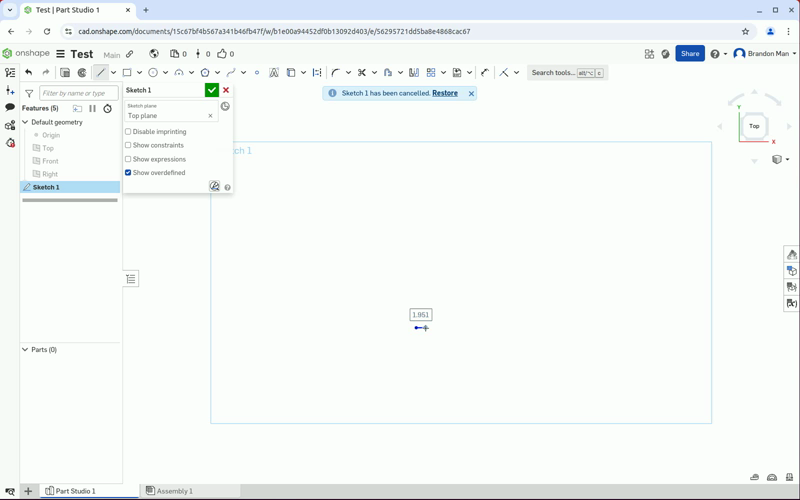
key_down(shift)
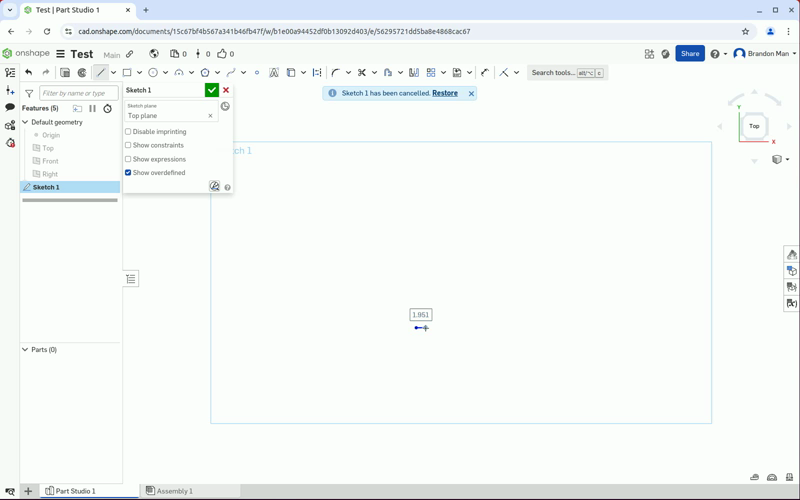
mouse_move(425, 245)
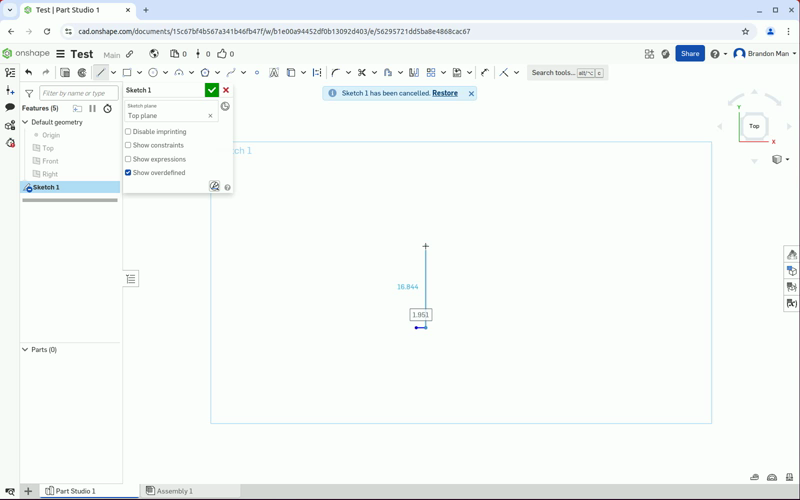
click(425, 245)
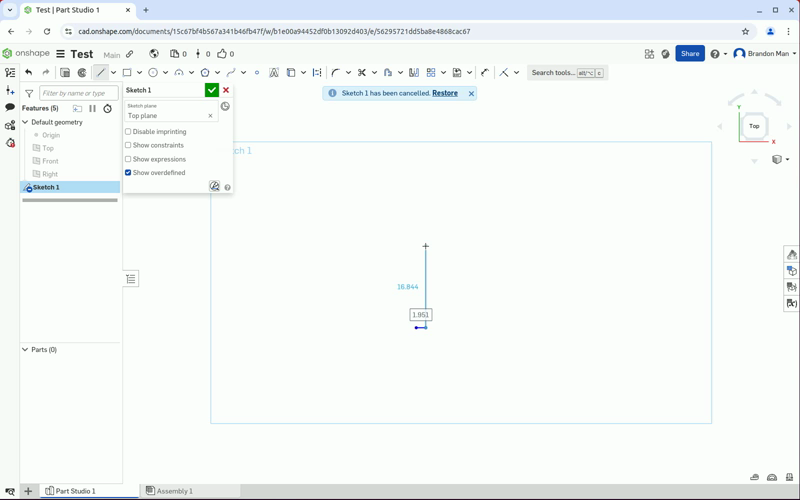
key_up(shift)
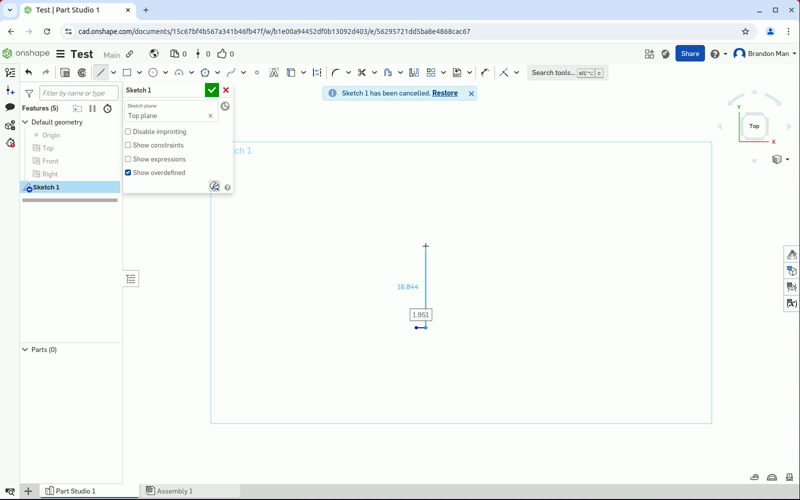
key_down(shift)
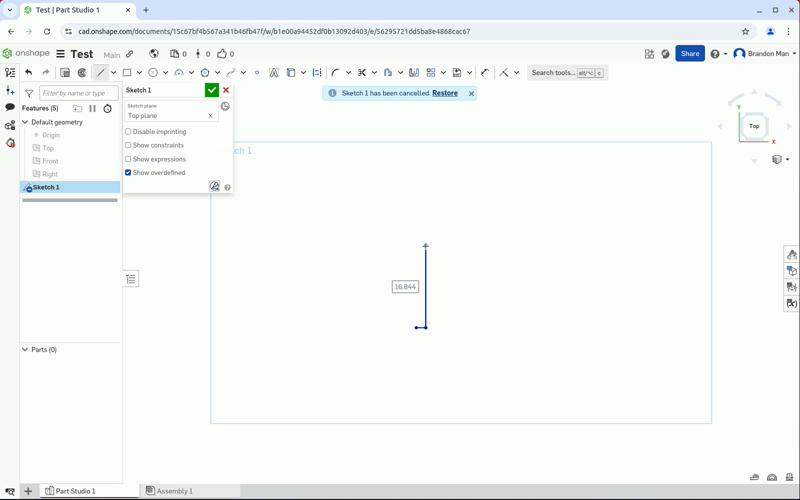
mouse_move(498, 245)
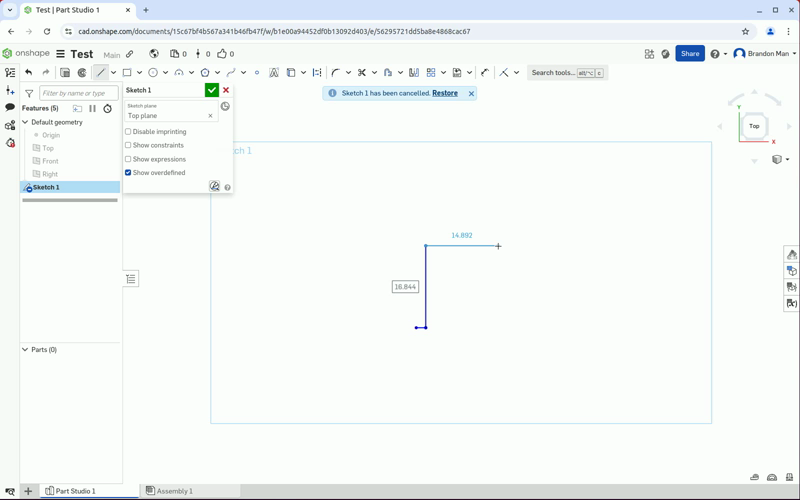
click(498, 245)
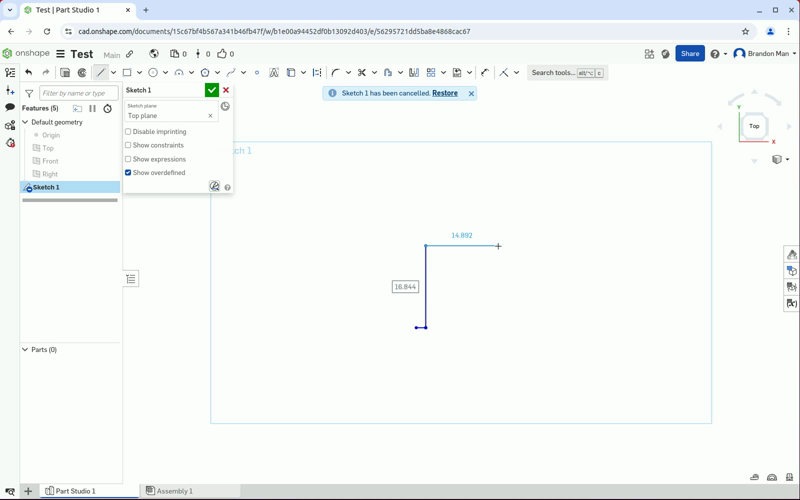
key_up(shift)
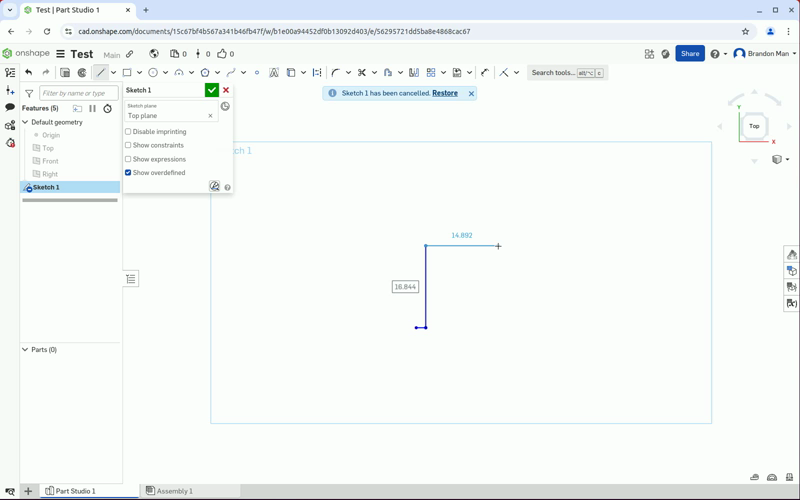
key_down(shift)
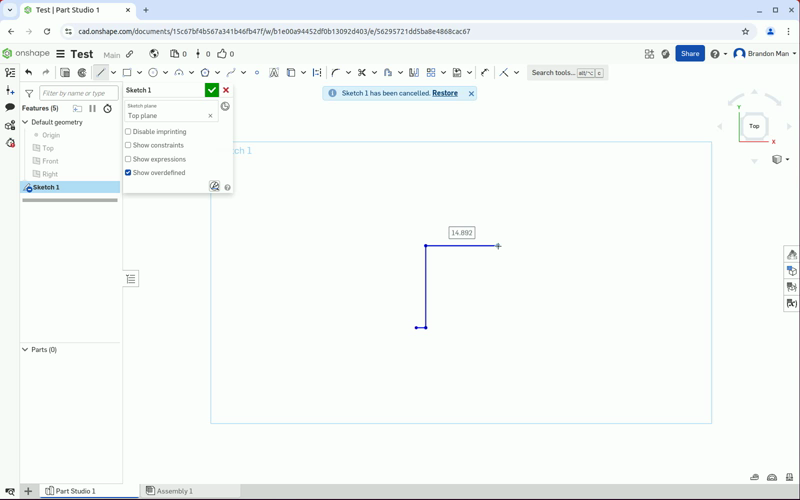
mouse_move(498, 327)
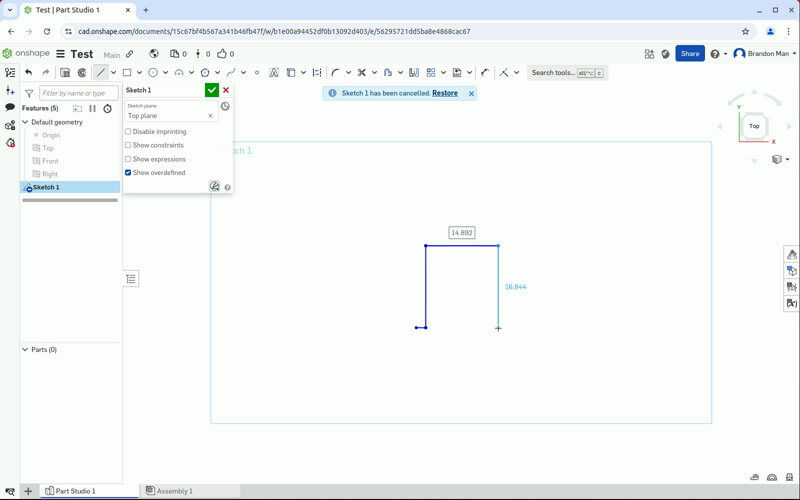
click(498, 327)
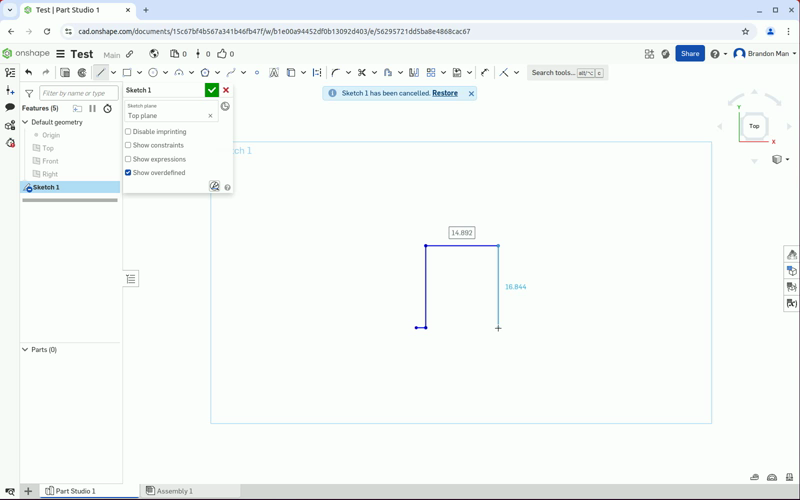
key_up(shift)
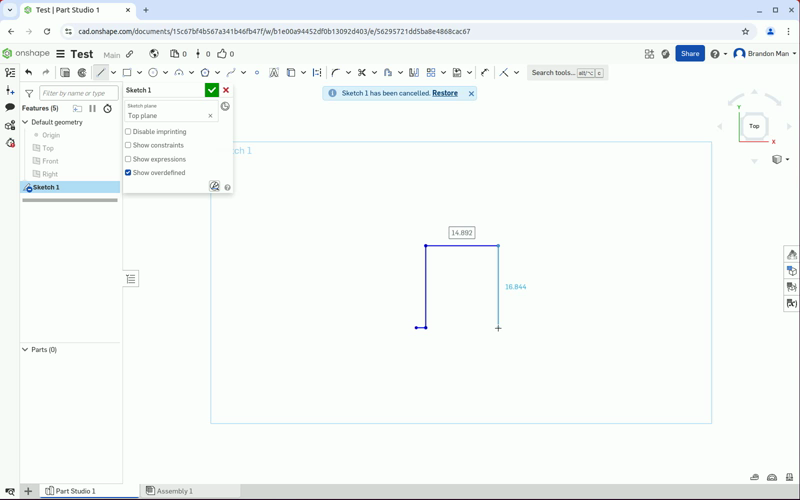
key_down(shift)
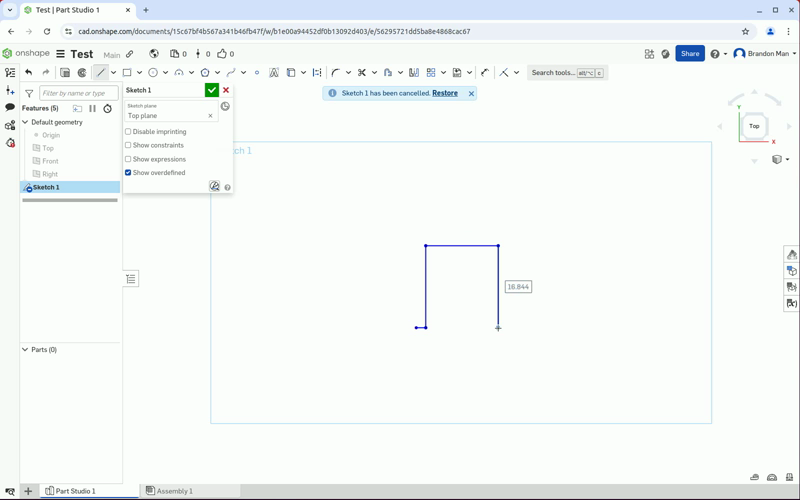
mouse_move(528, 327)
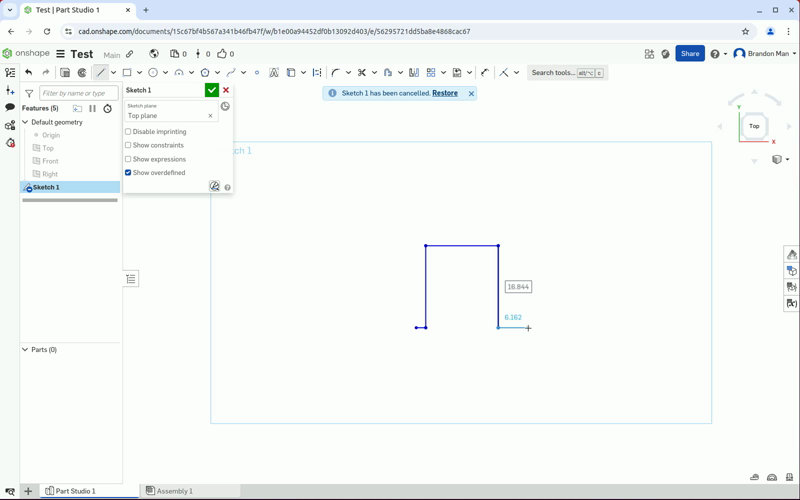
mouse_move(506, 327)
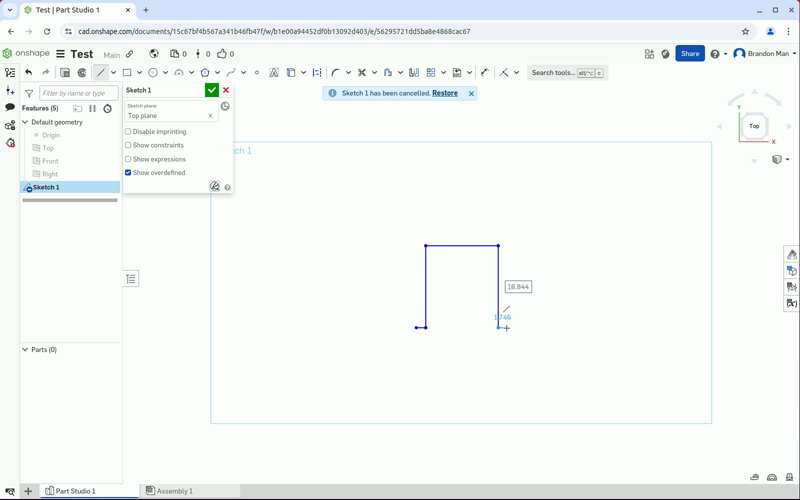
click(506, 327)
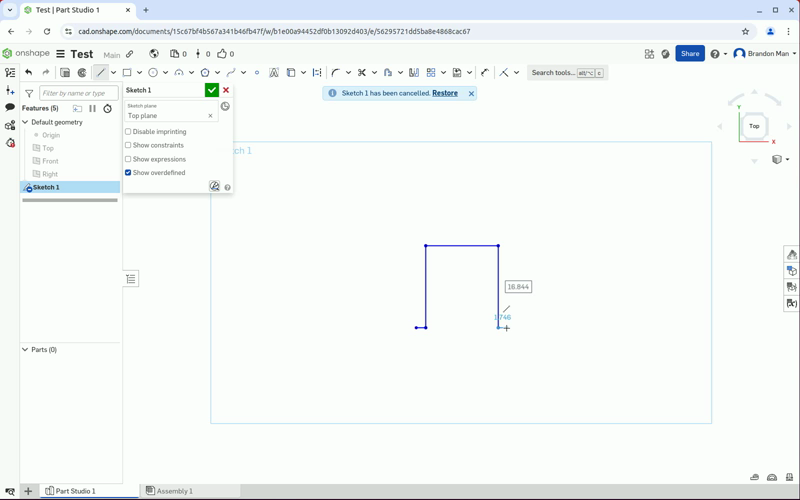
key_up(shift)
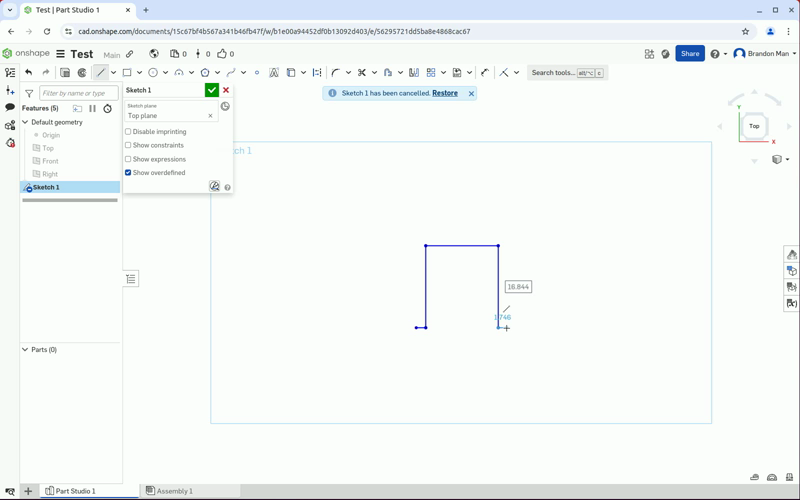
key_down(shift)
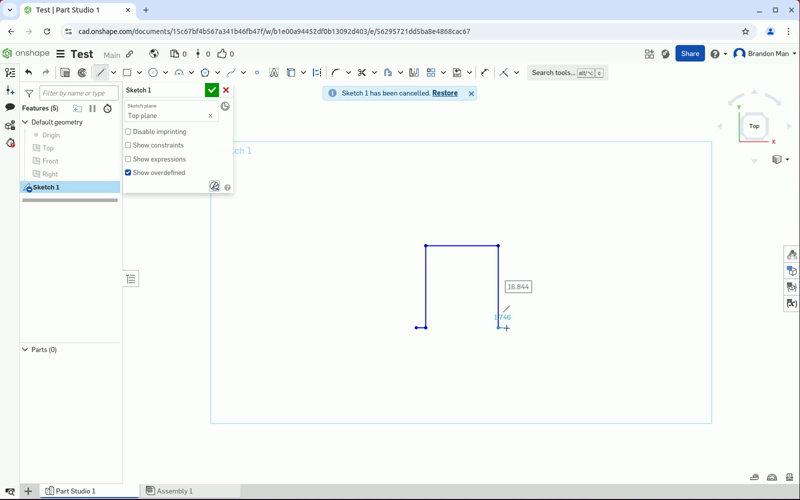
mouse_move(506, 237)
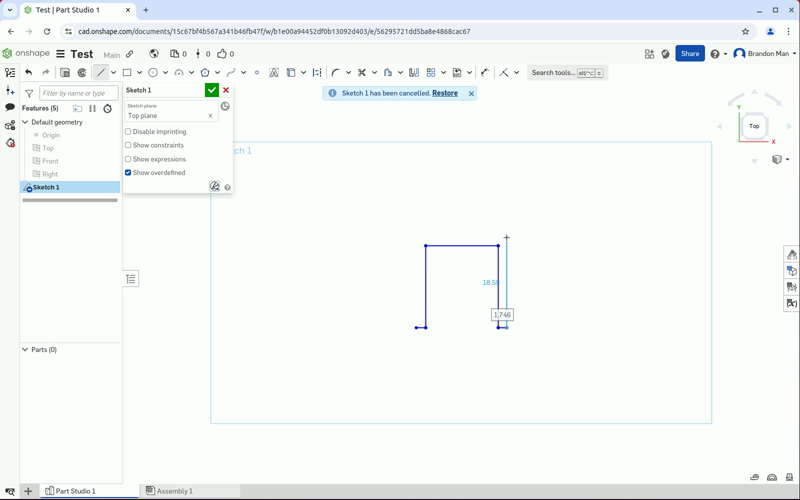
click(506, 237)
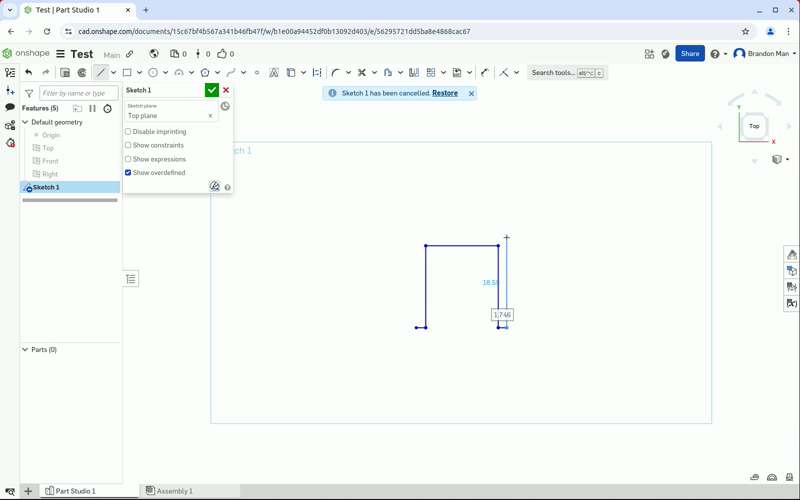
key_up(shift)
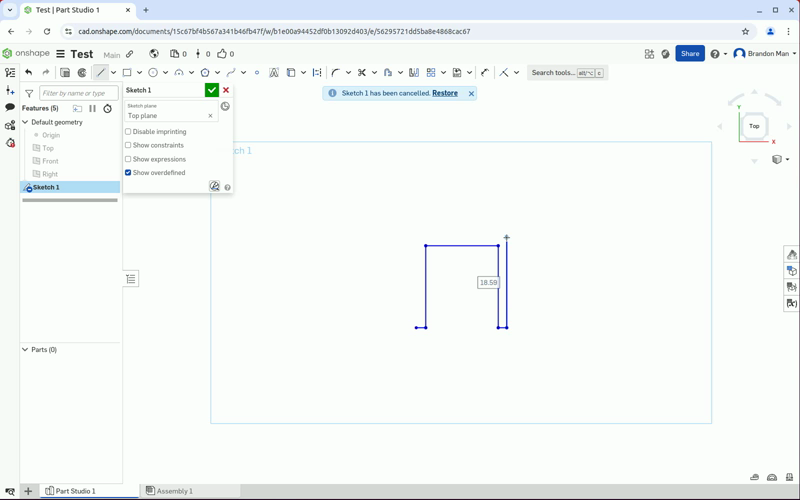
key_down(shift)
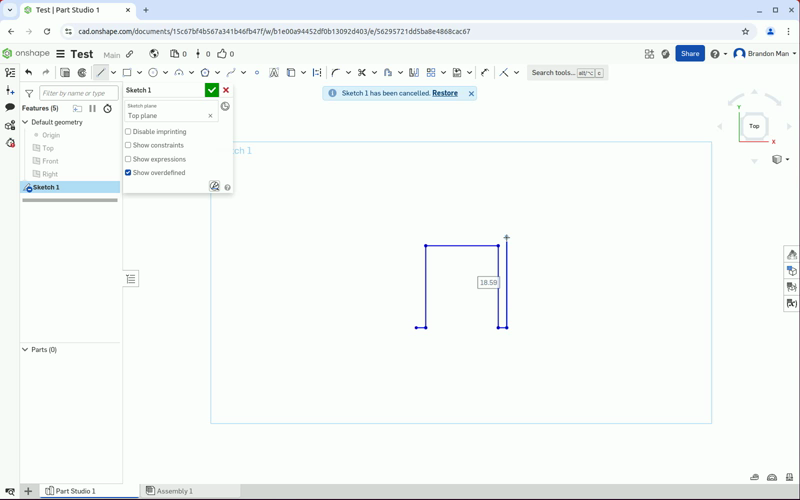
mouse_move(416, 237)
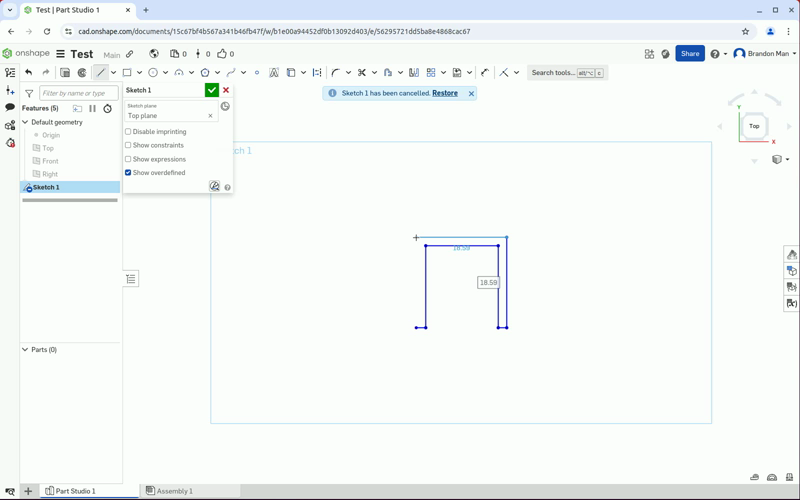
click(416, 237)
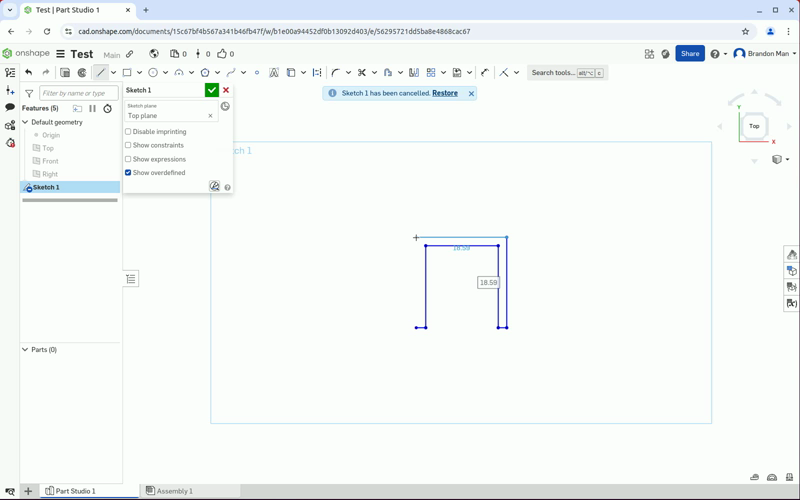
key_up(shift)
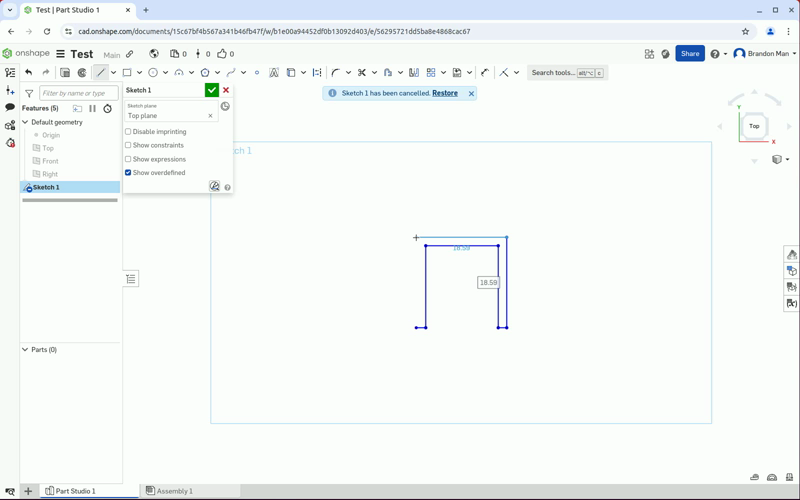
key_down(shift)
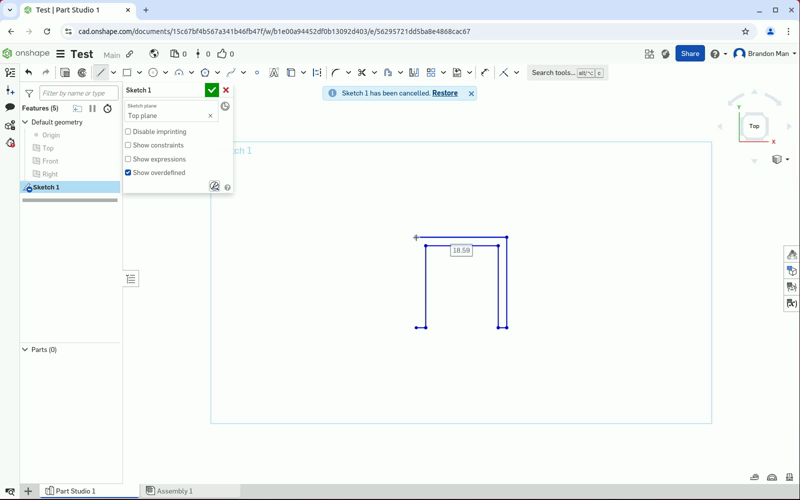
mouse_move(416, 327)
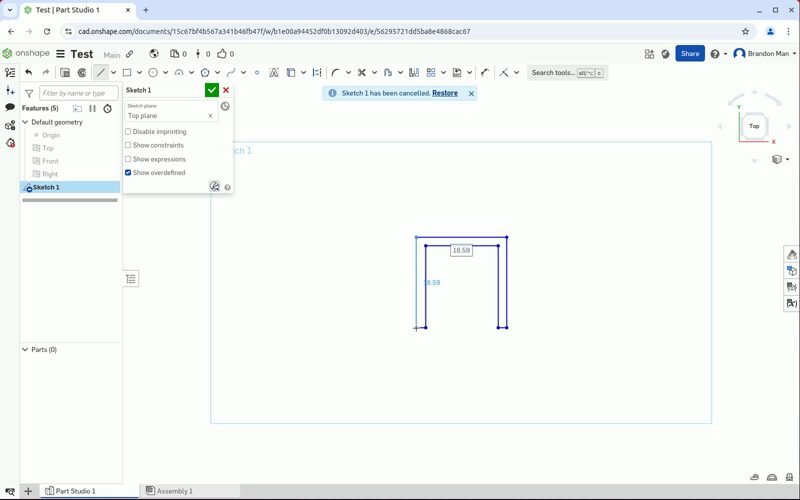
key_up(shift)
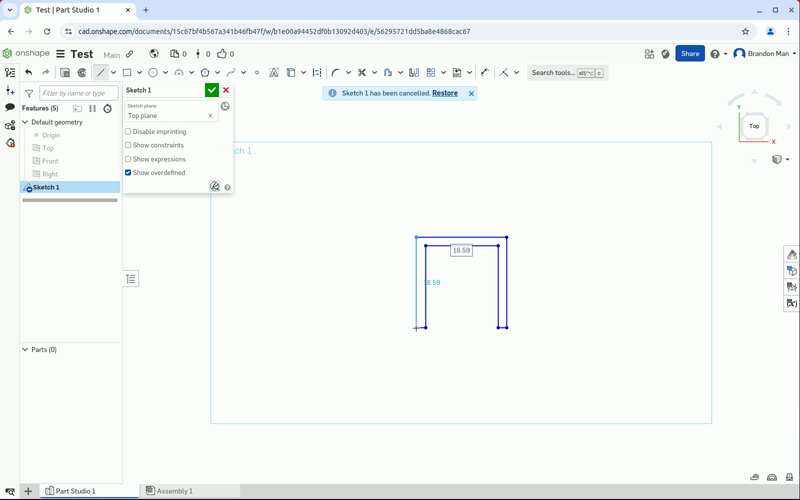
click(416, 327)
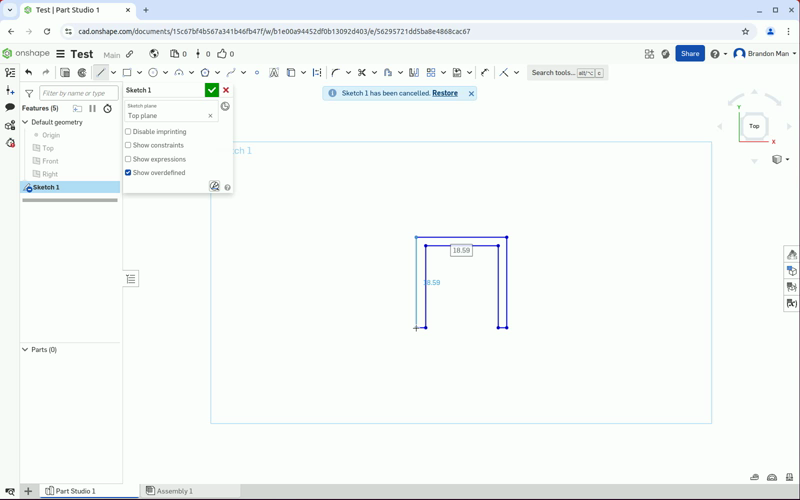
key(esc)
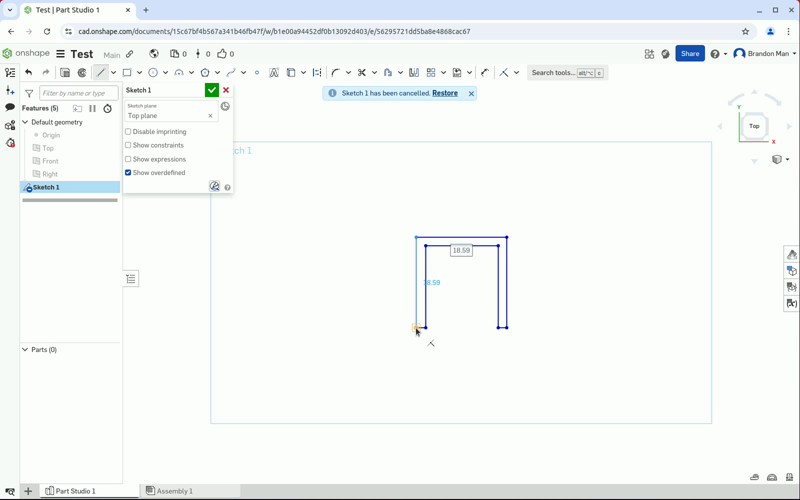
mouse_move(436, 240)
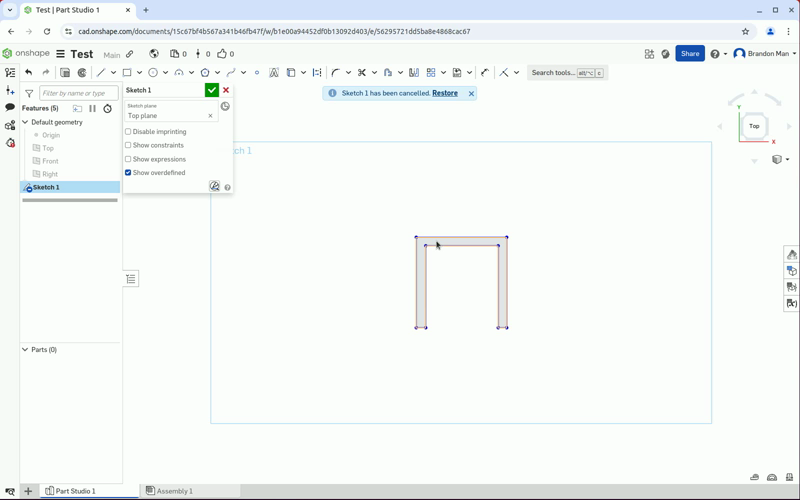
click(436, 240)
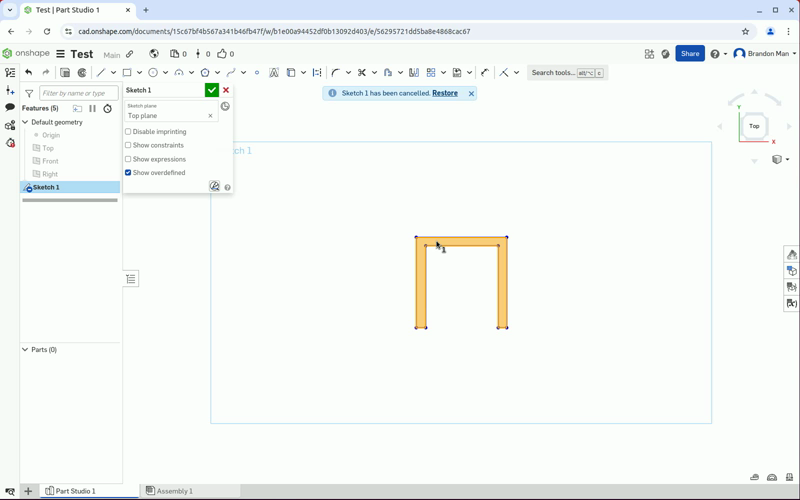
mouse_move(73, 352)
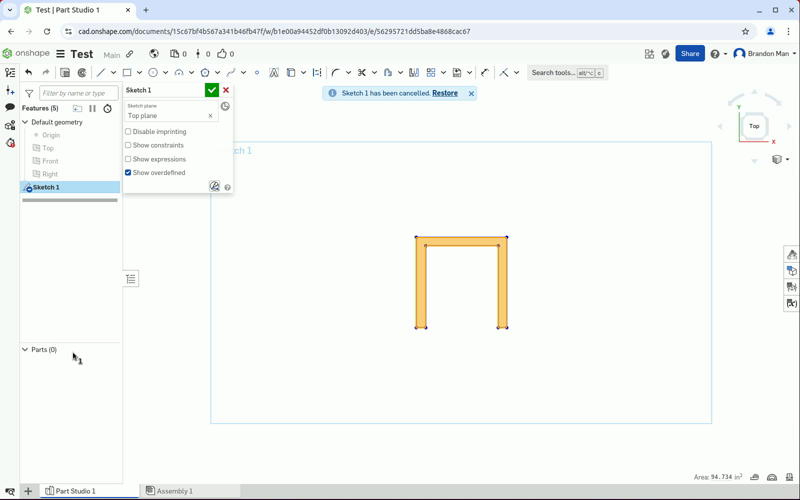
key(shift+y)
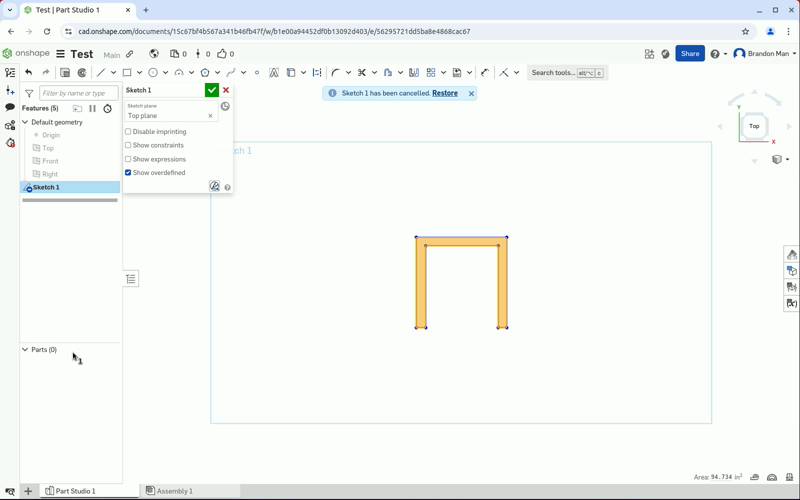
key(shift+e)
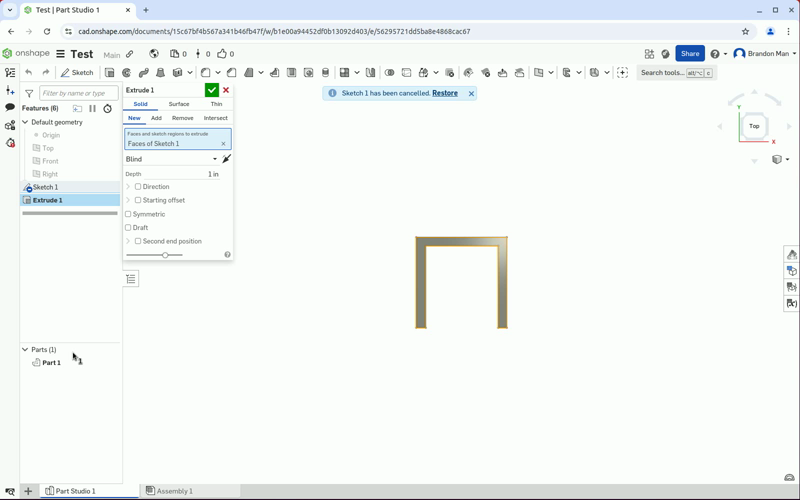
mouse_move(143, 106)
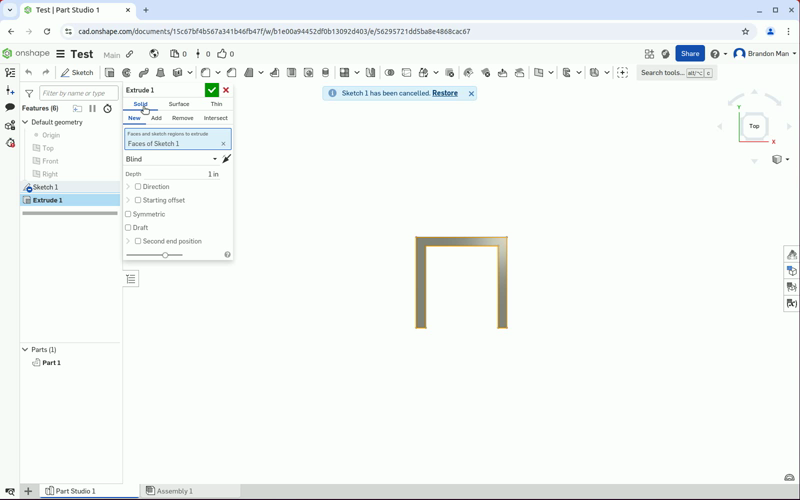
click(143, 106)
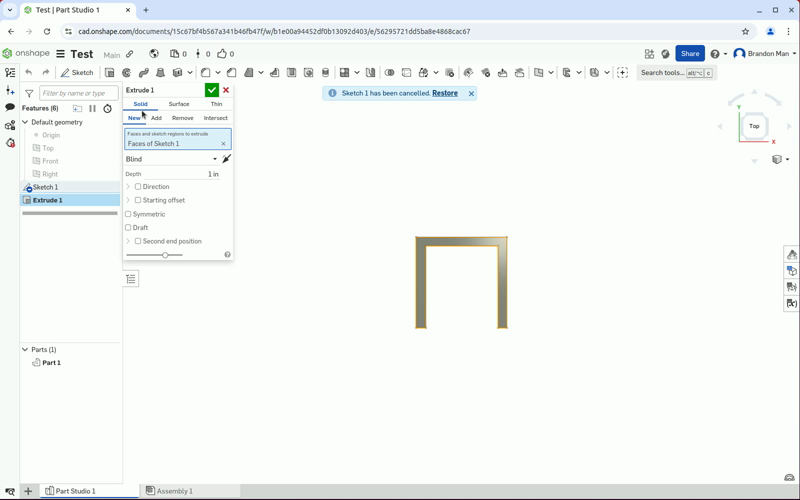
mouse_move(137, 120)
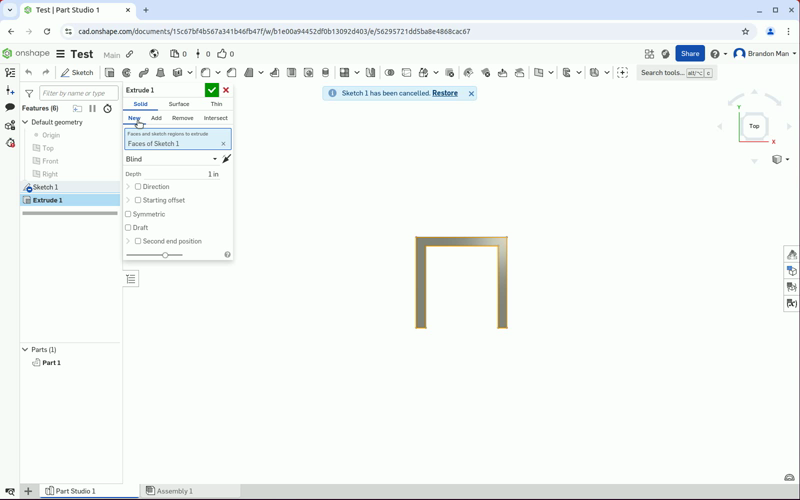
click(137, 120)
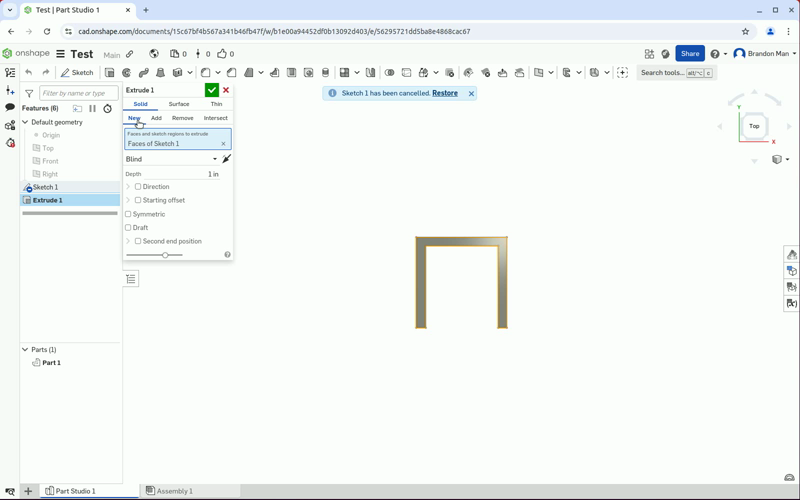
key(tab, 4)
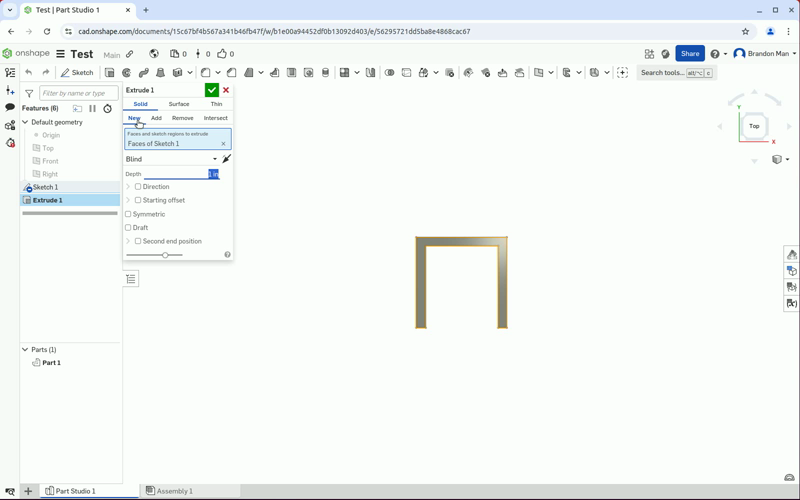
text(23.108)
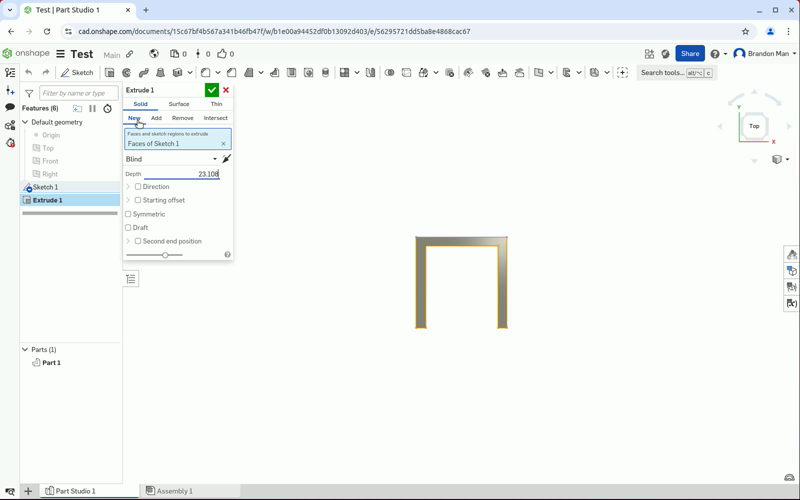
key(enter)
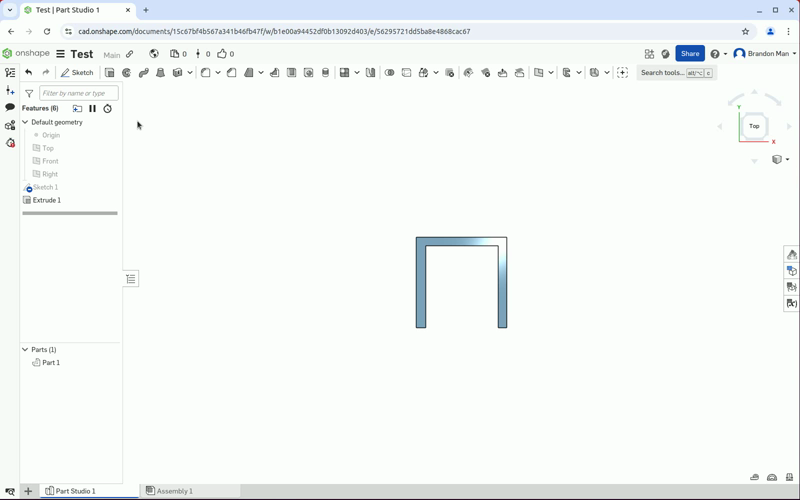
key(shift+h)
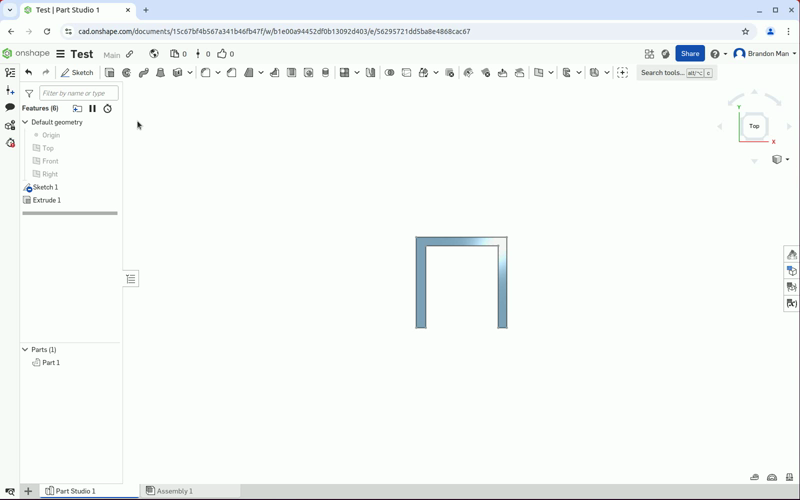
key(shift+h)
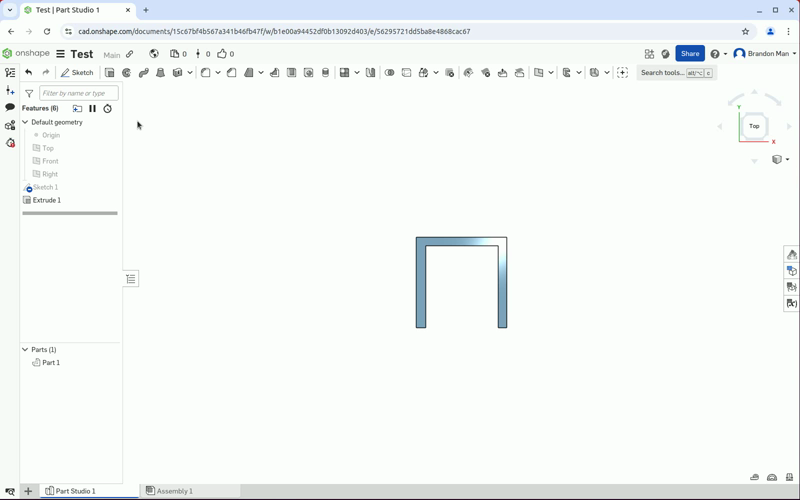
mouse_move(73, 189)
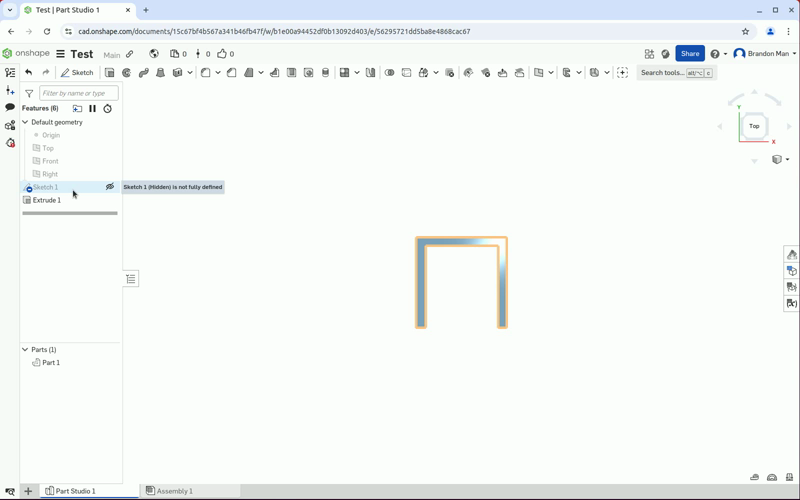
click(73, 189)
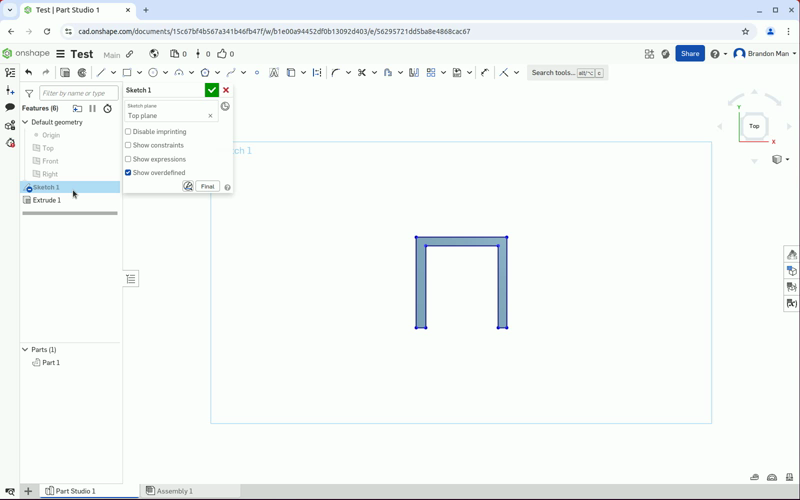
mouse_move(229, 92)
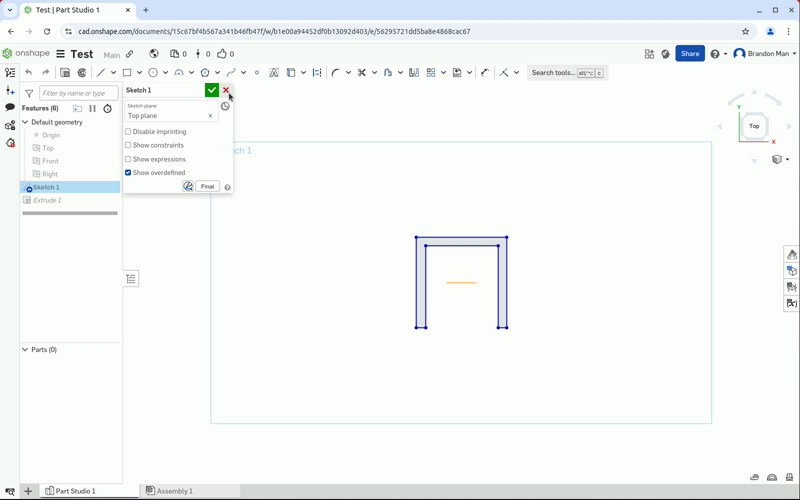
click(229, 92)
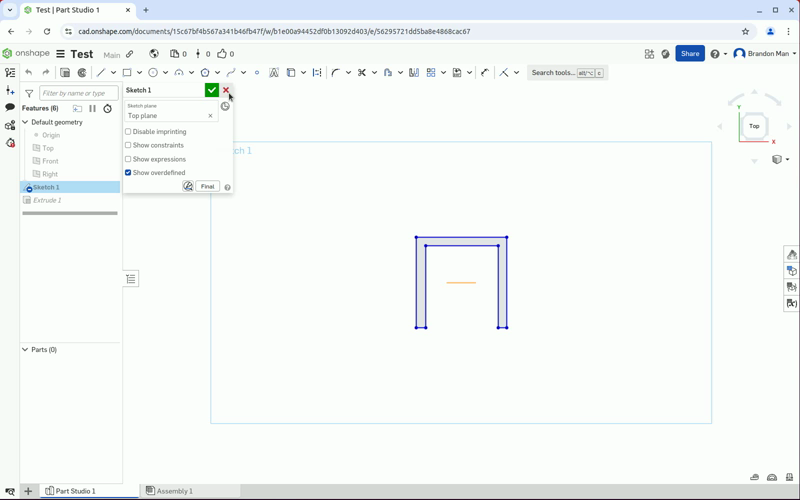
key(shift+s)
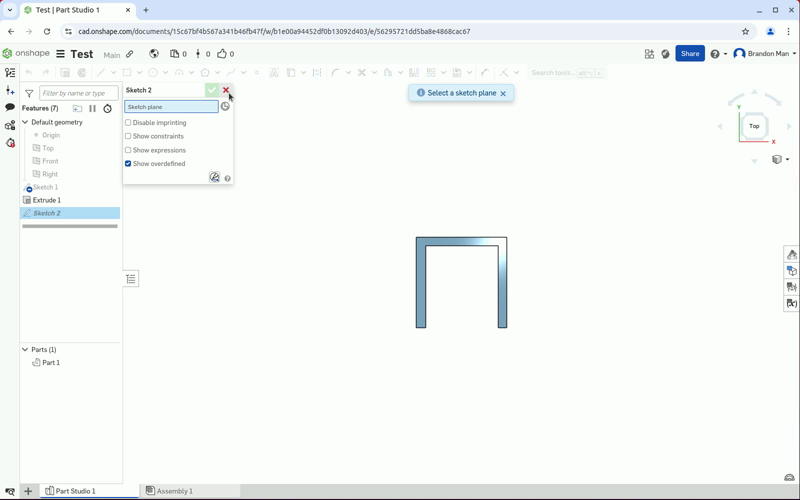
mouse_move(73, 150)
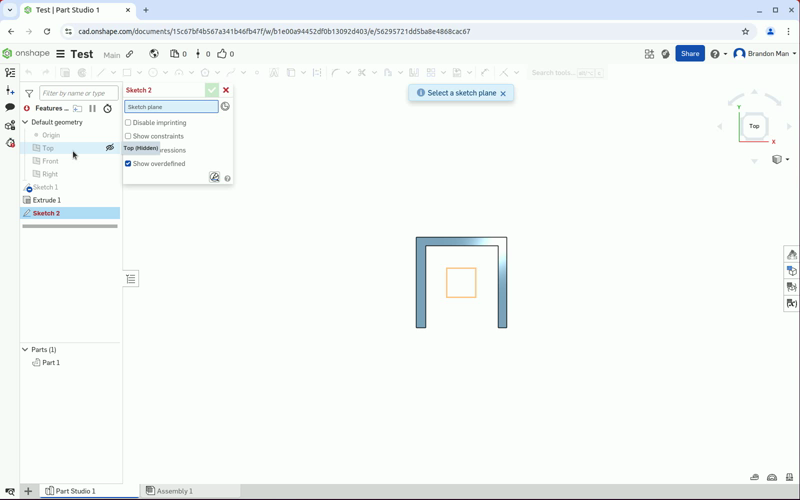
click(73, 150)
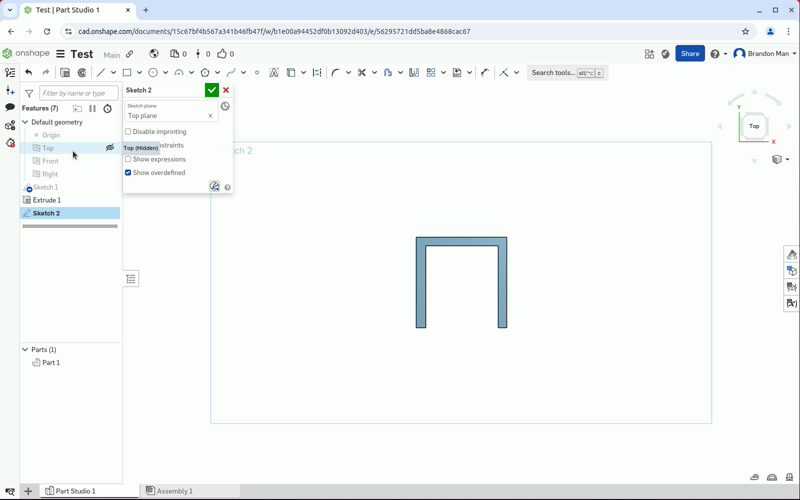
mouse_move(73, 352)
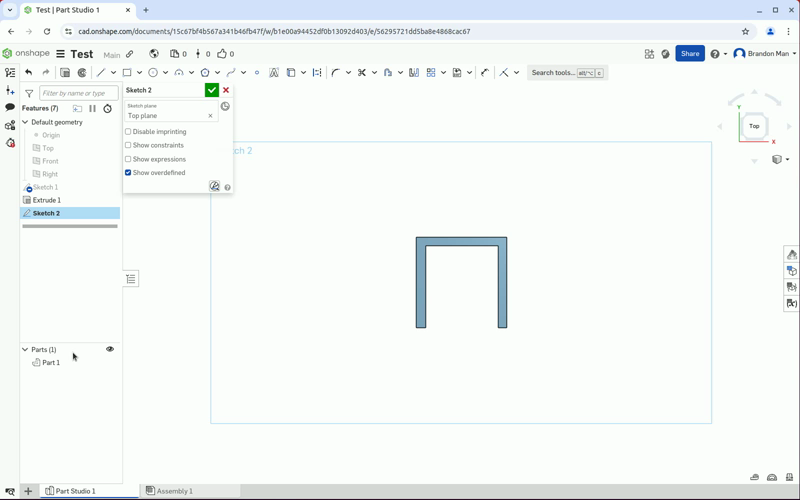
key(y)
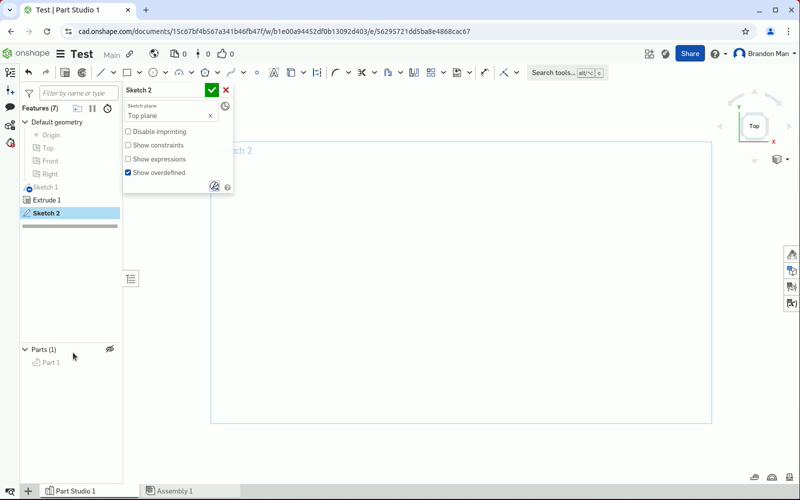
key(l)
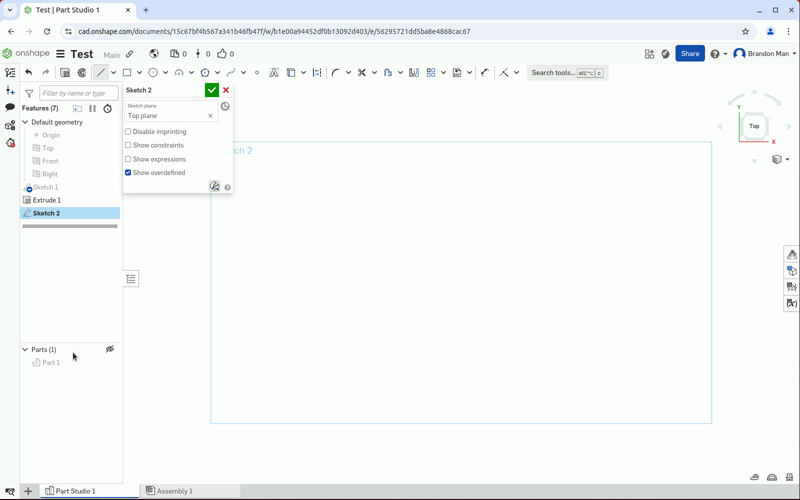
key_down(shift)
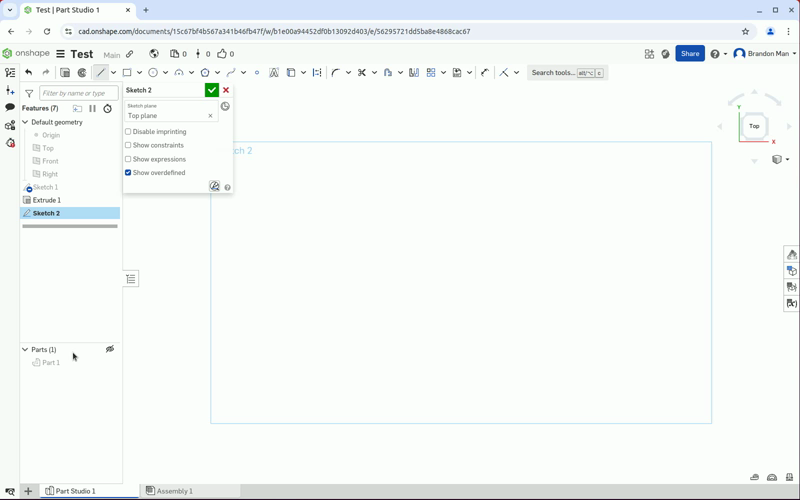
mouse_move(416, 327)
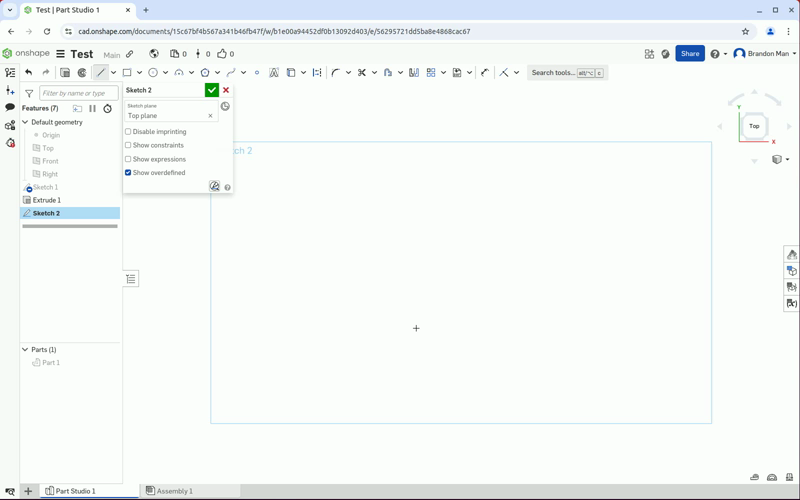
click(416, 327)
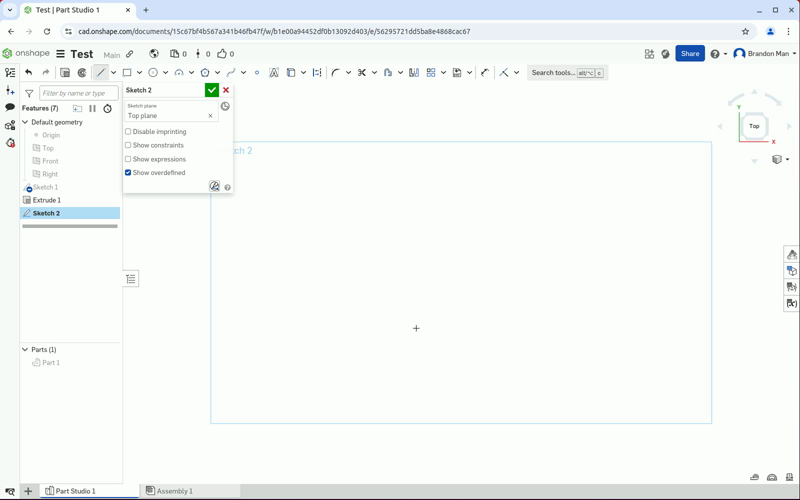
key_up(shift)
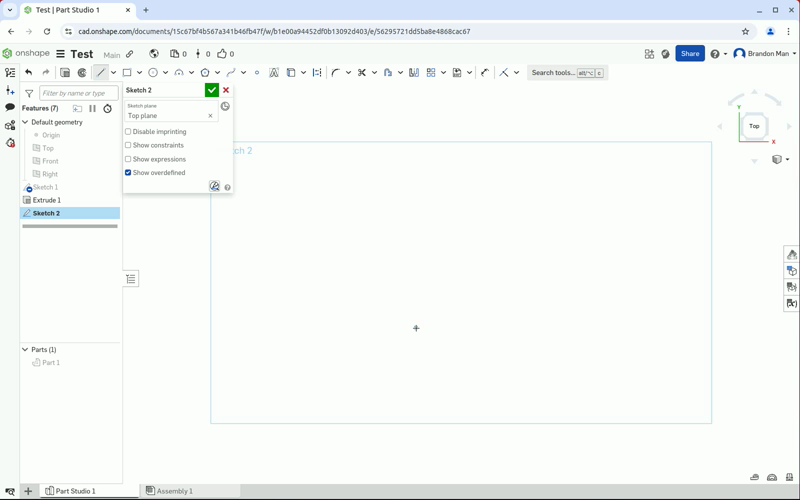
key_down(shift)
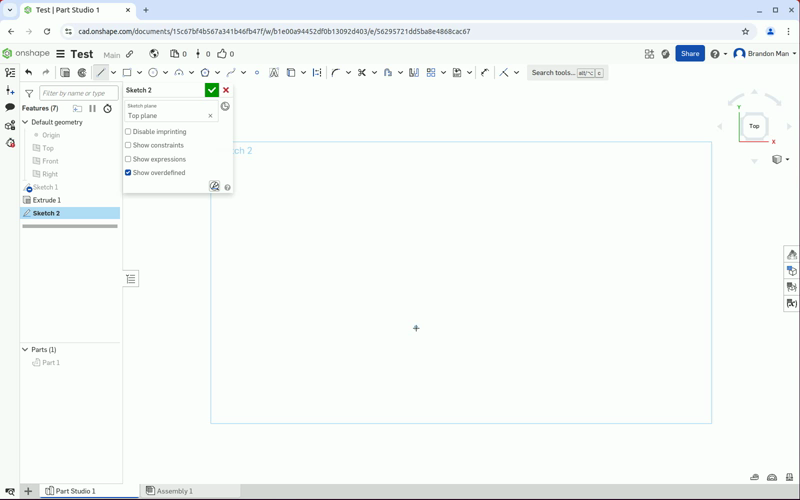
mouse_move(446, 327)
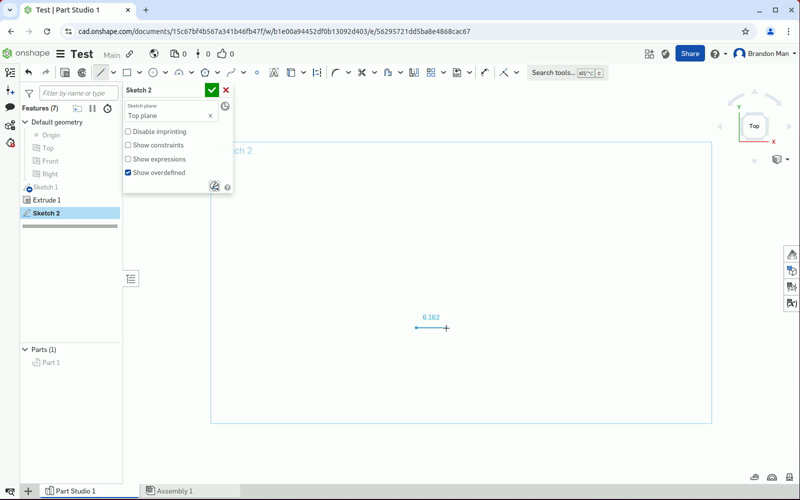
mouse_move(425, 327)
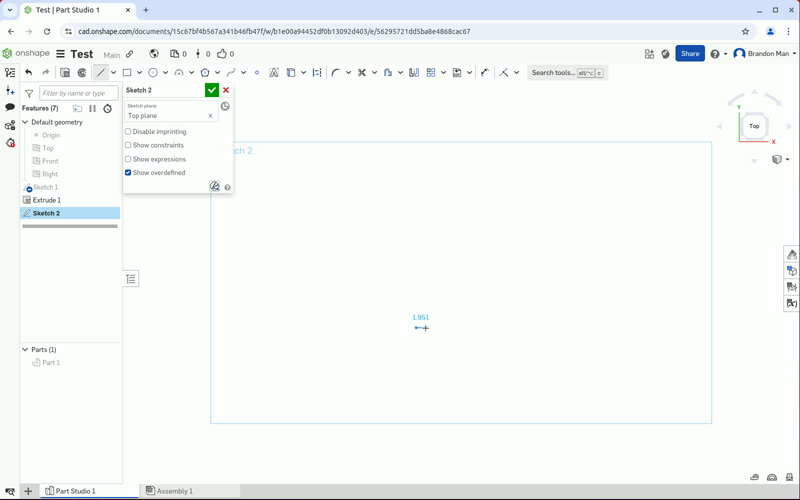
click(425, 327)
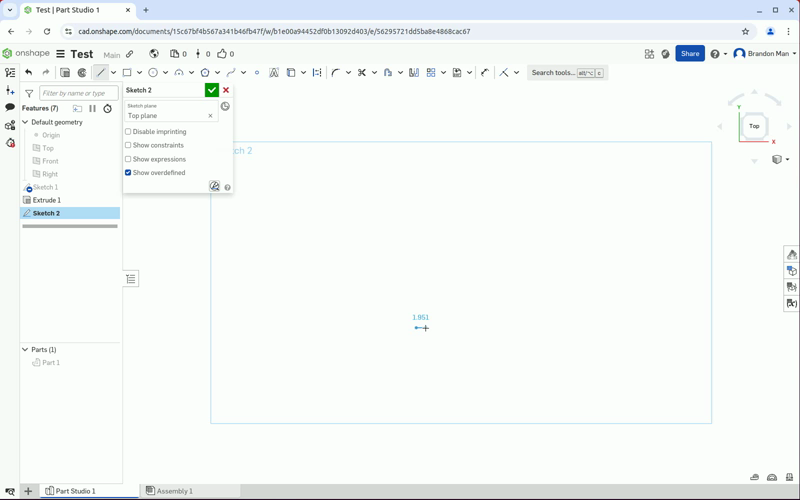
key_up(shift)
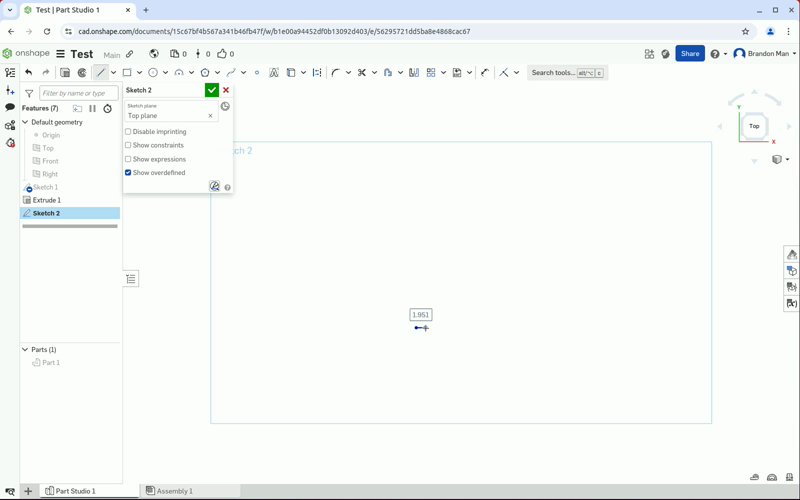
key_down(shift)
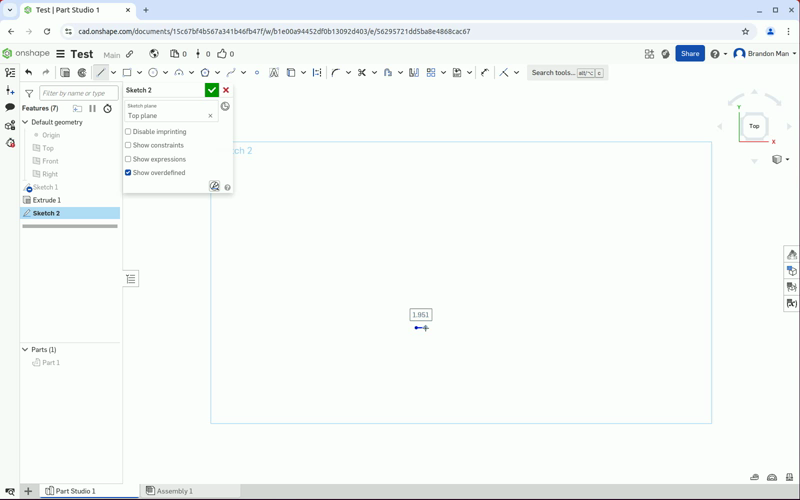
mouse_move(425, 245)
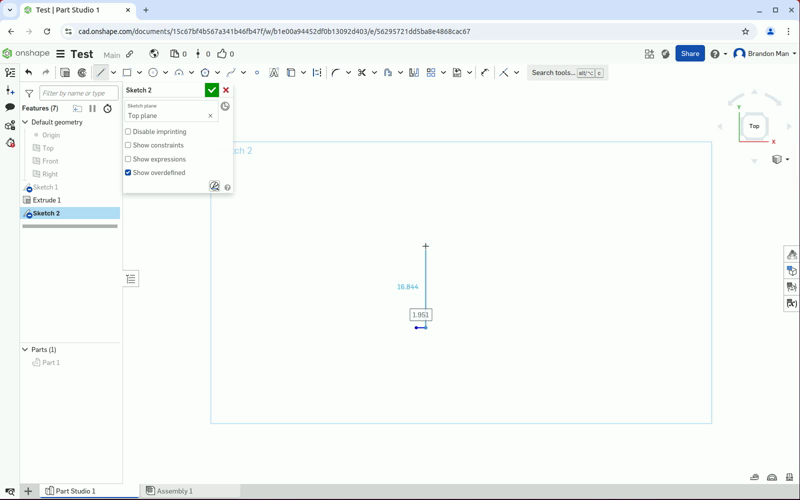
click(425, 245)
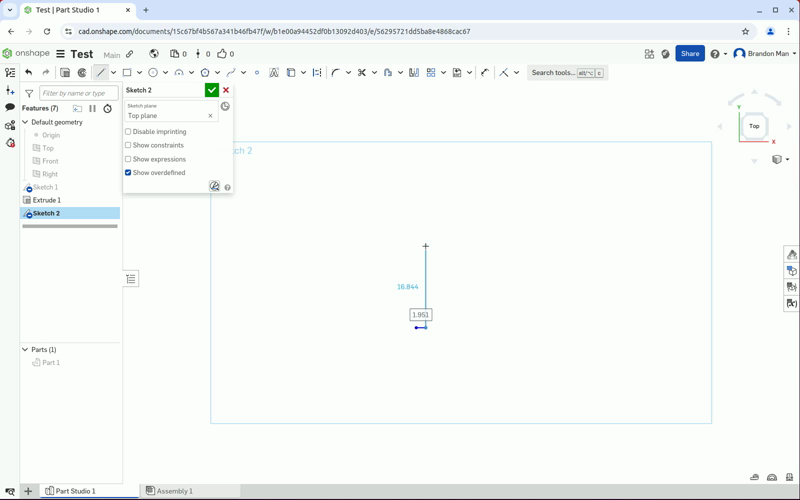
key_up(shift)
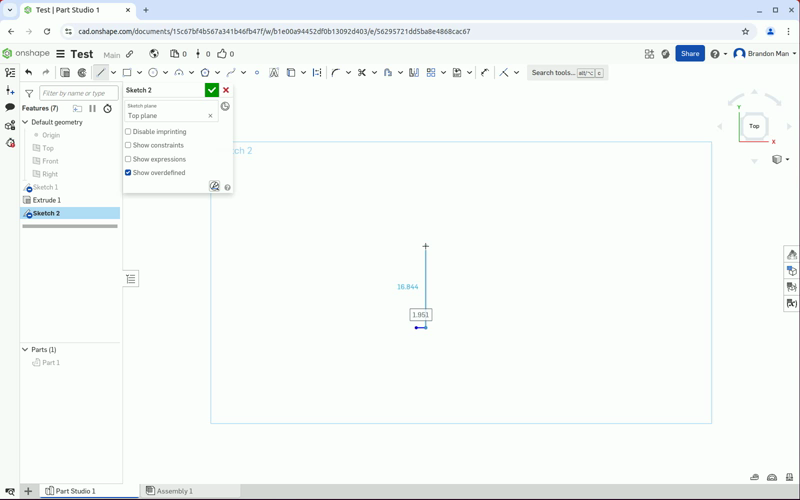
key_down(shift)
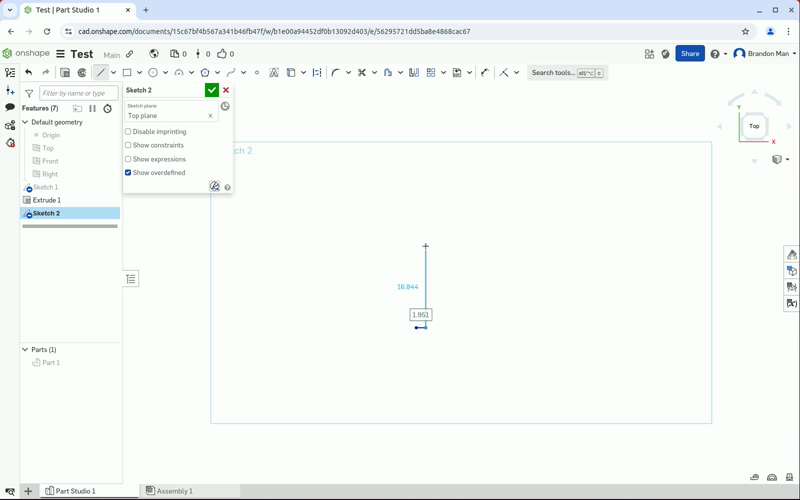
mouse_move(498, 245)
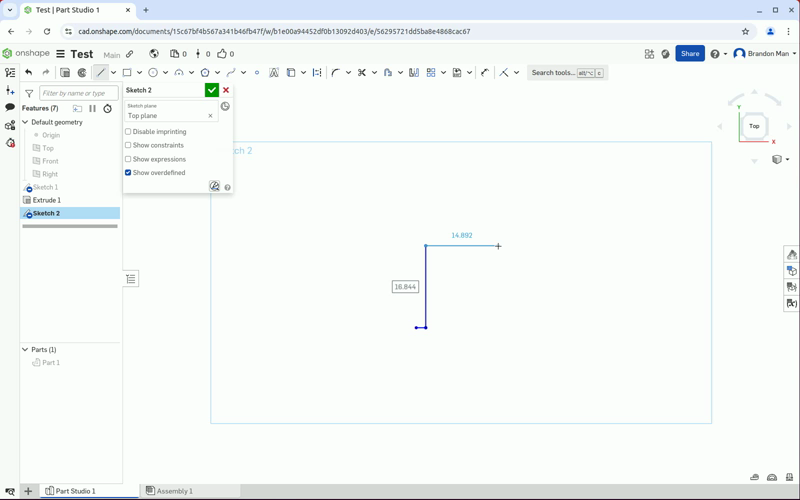
click(498, 245)
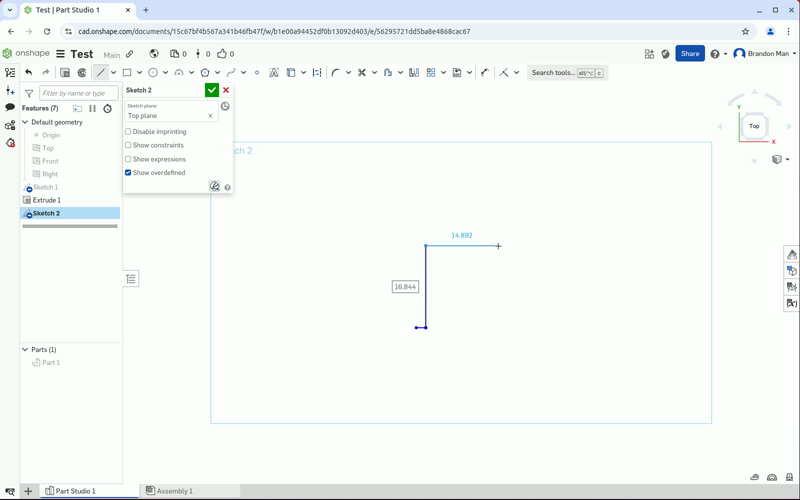
key_up(shift)
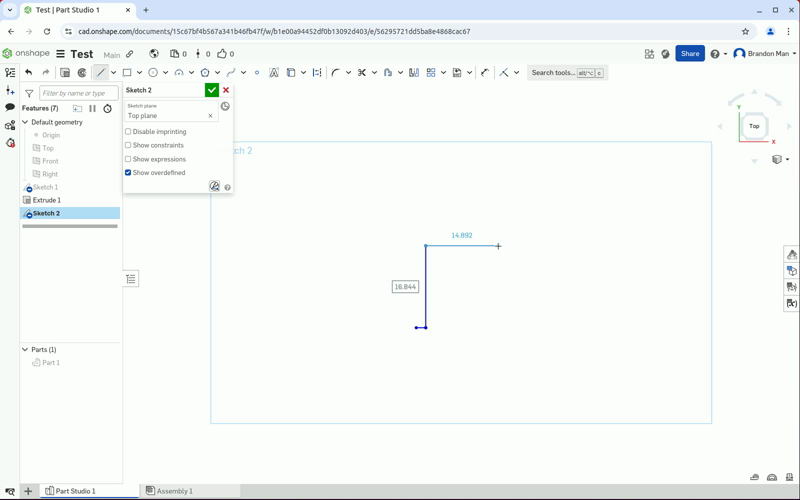
key_down(shift)
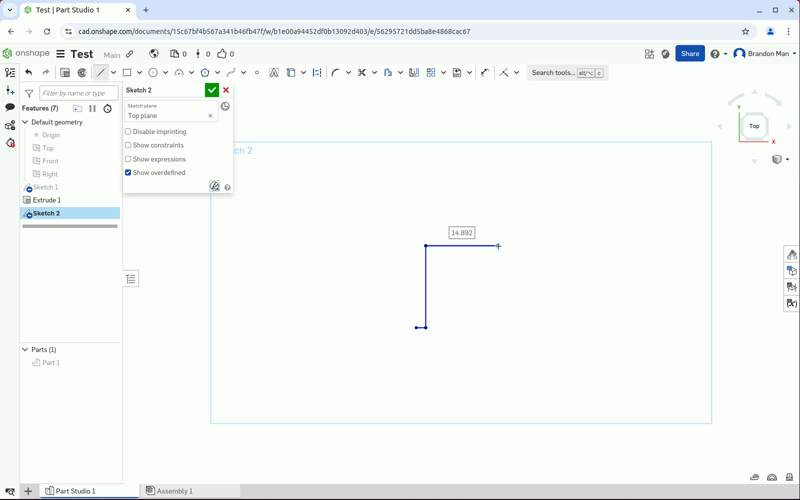
mouse_move(498, 327)
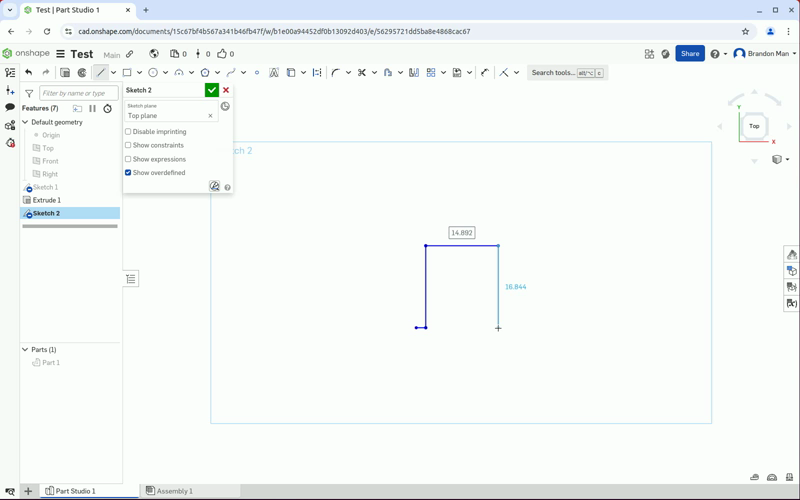
click(498, 327)
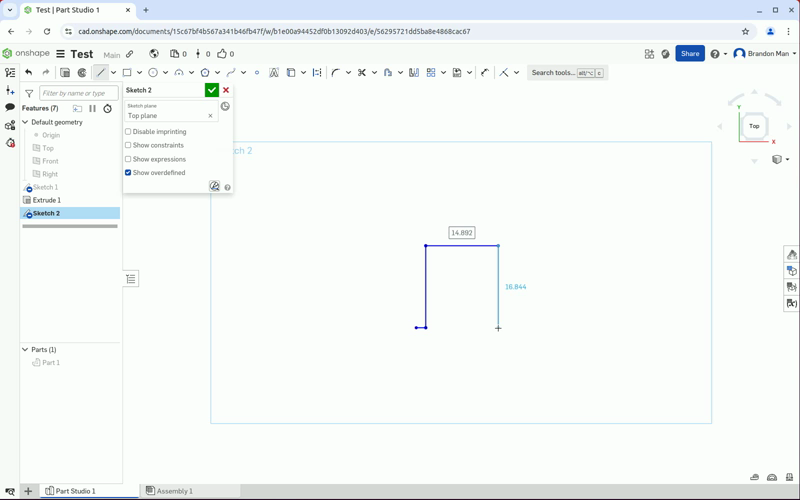
key_up(shift)
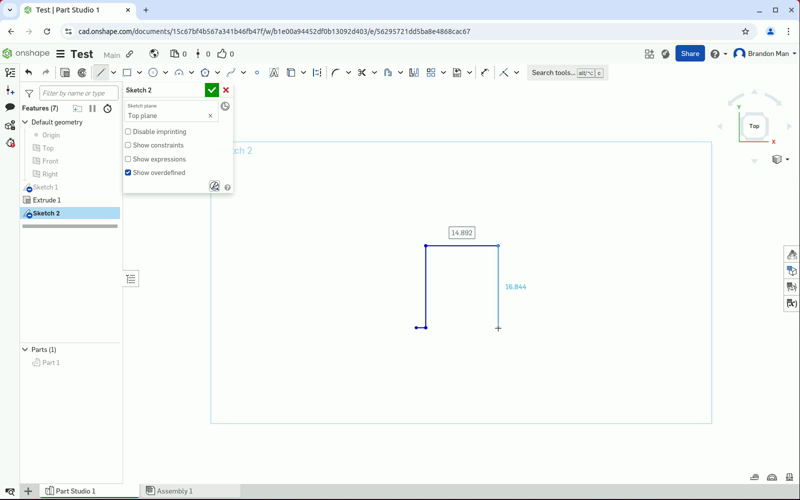
key_down(shift)
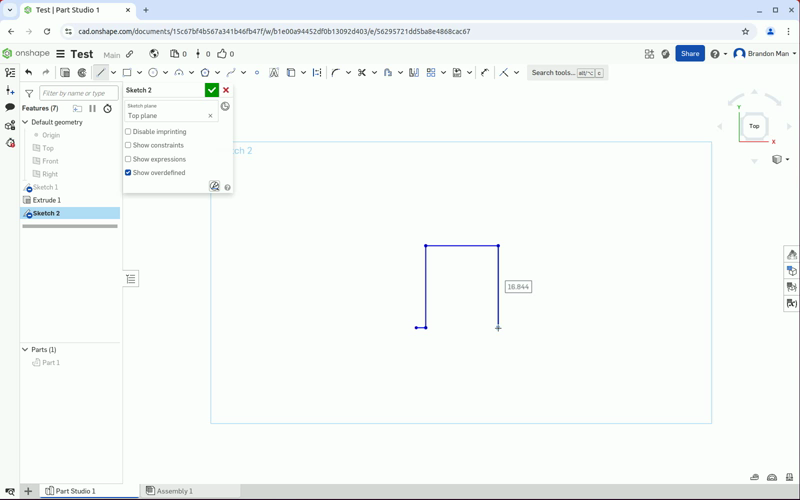
mouse_move(528, 327)
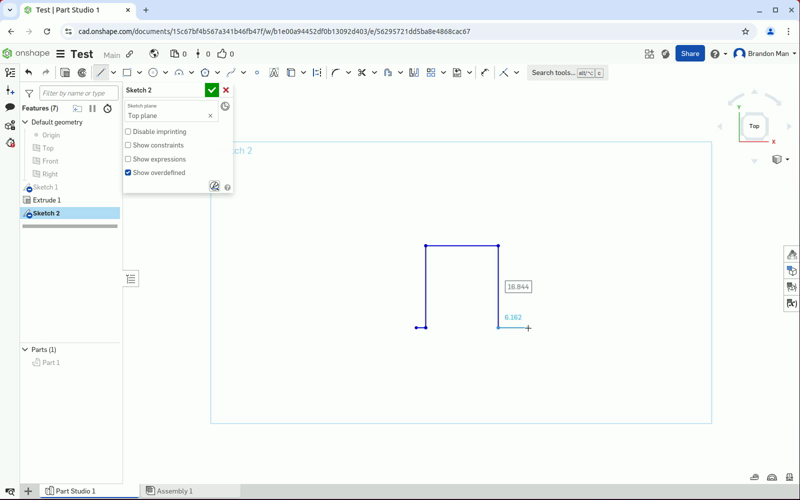
mouse_move(506, 327)
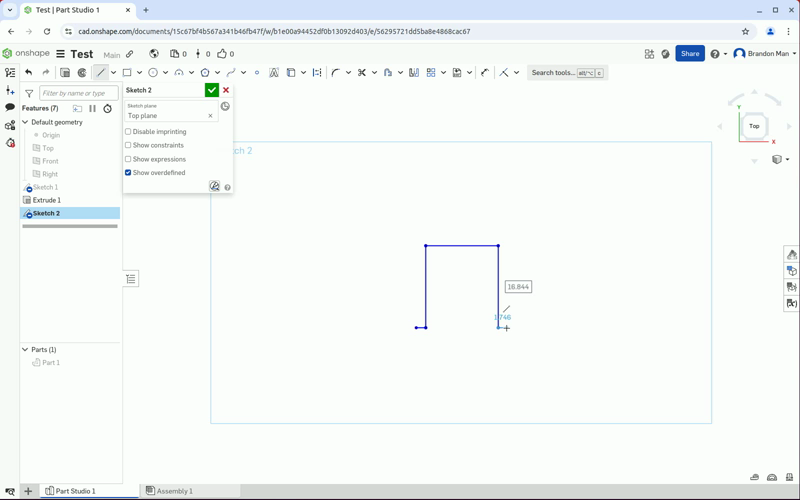
click(506, 327)
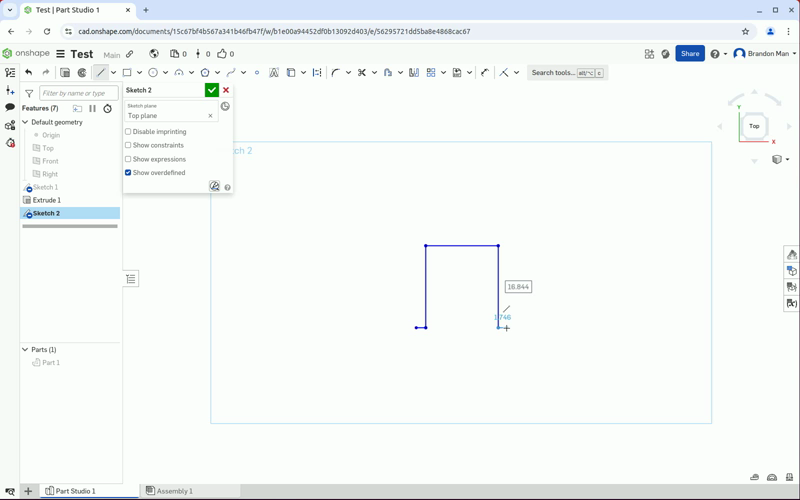
key_up(shift)
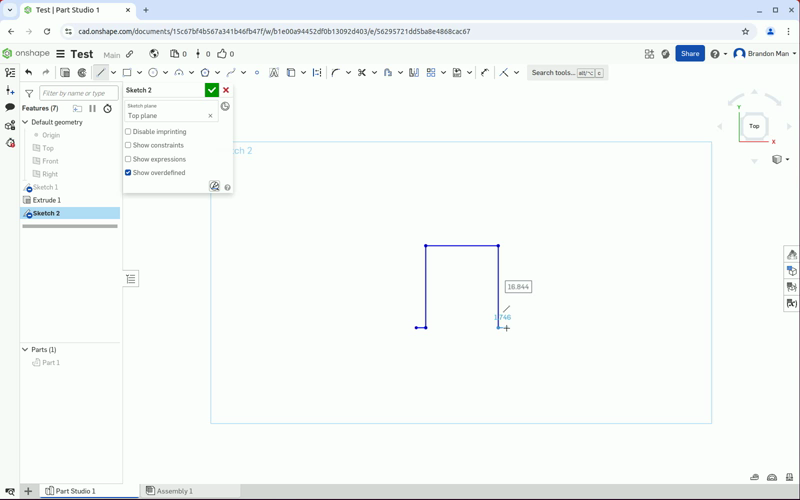
key_down(shift)
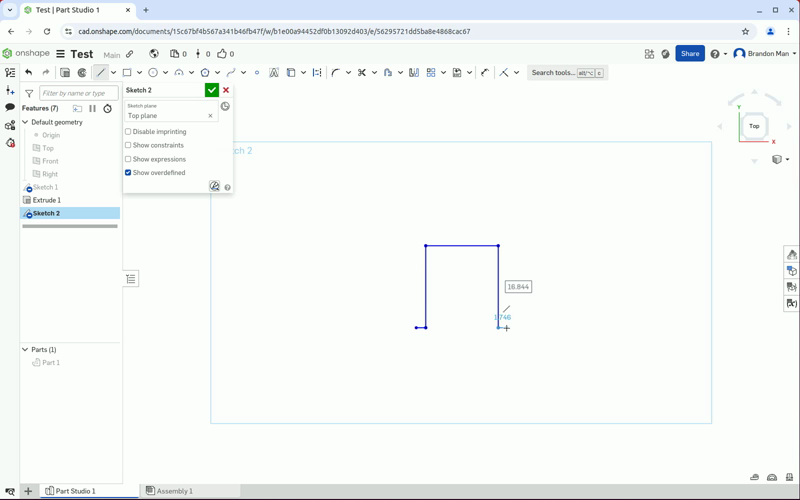
mouse_move(506, 237)
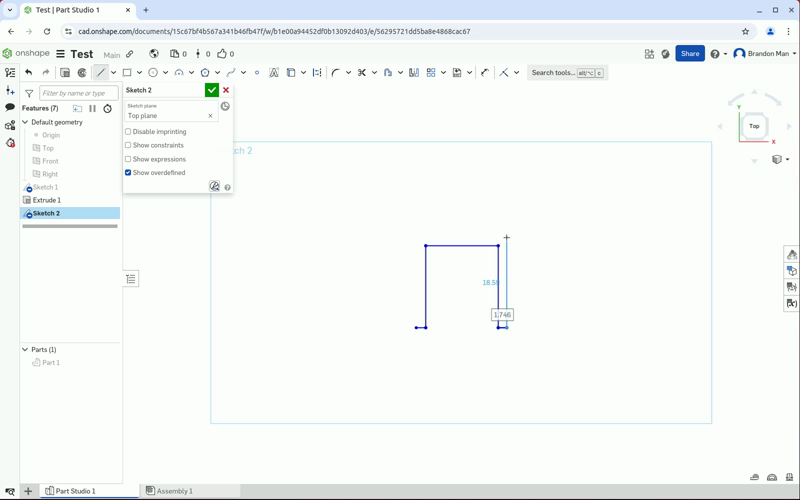
click(506, 237)
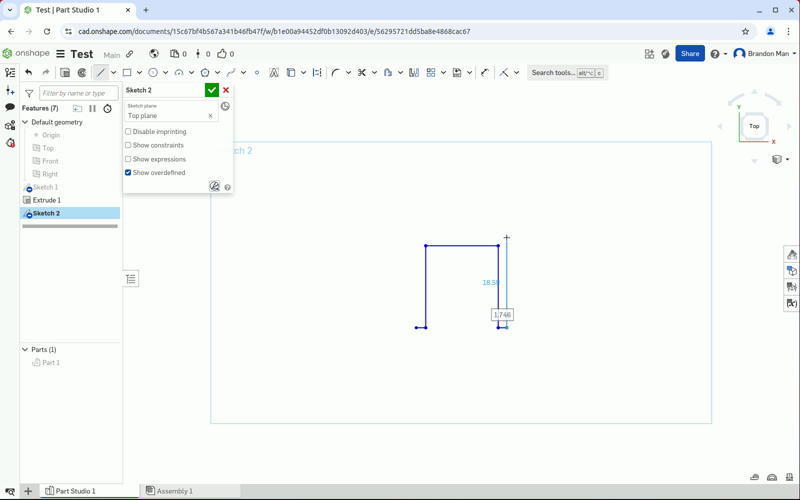
key_up(shift)
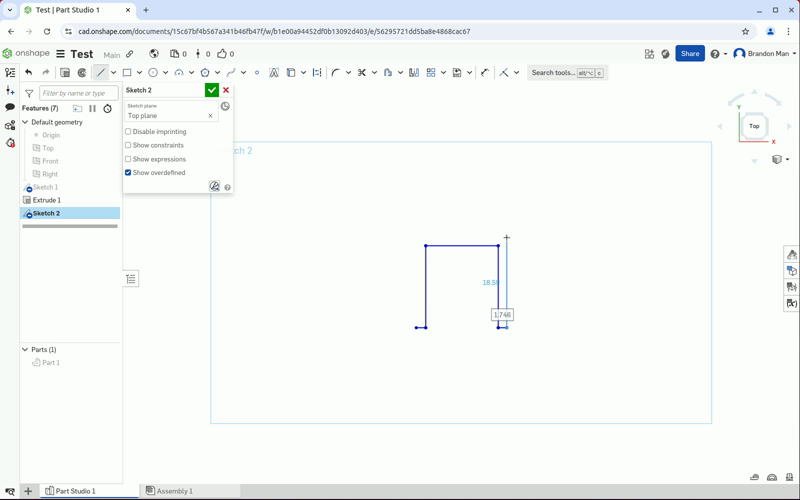
key_down(shift)
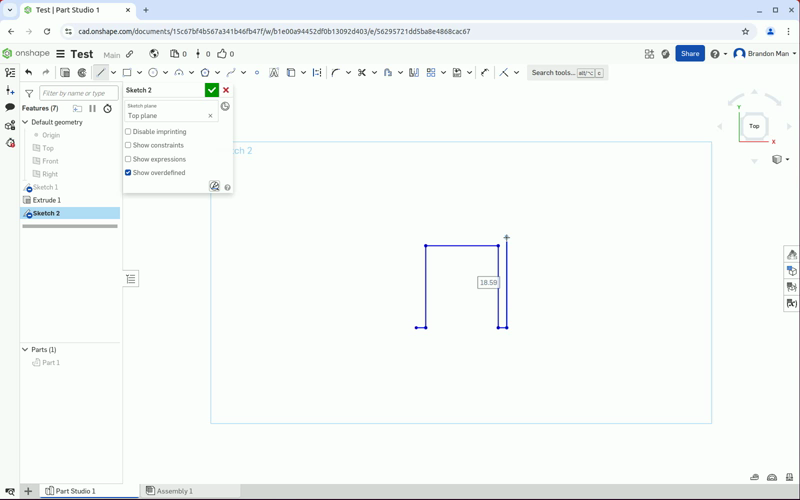
mouse_move(416, 237)
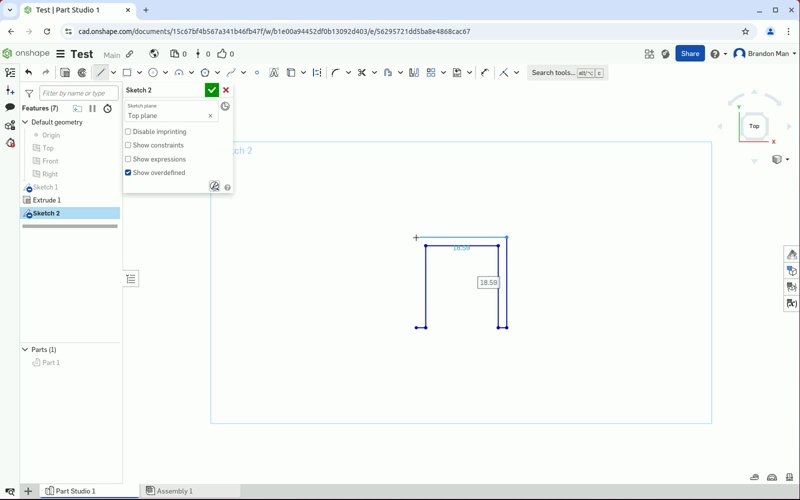
click(416, 237)
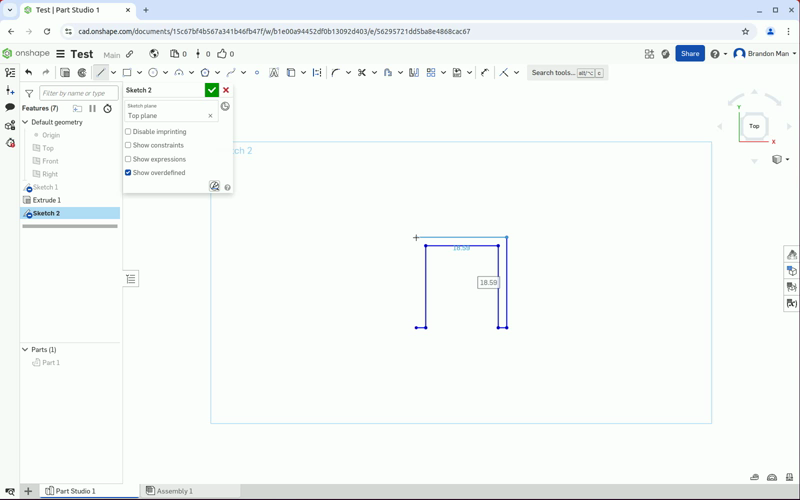
key_up(shift)
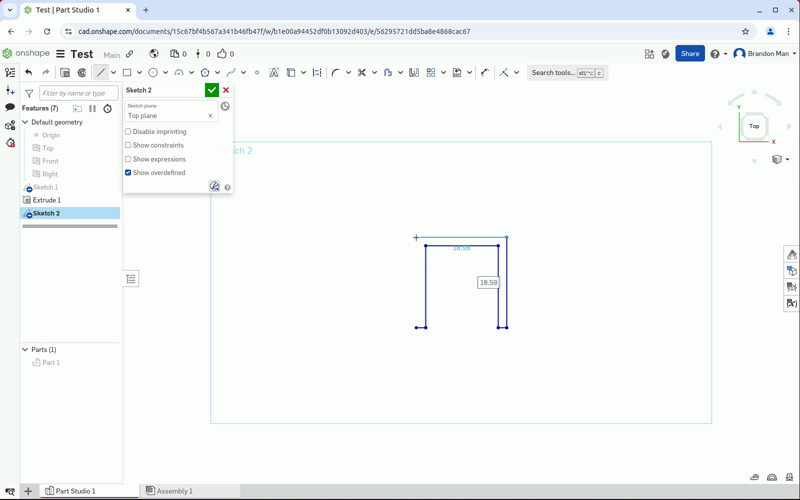
key_down(shift)
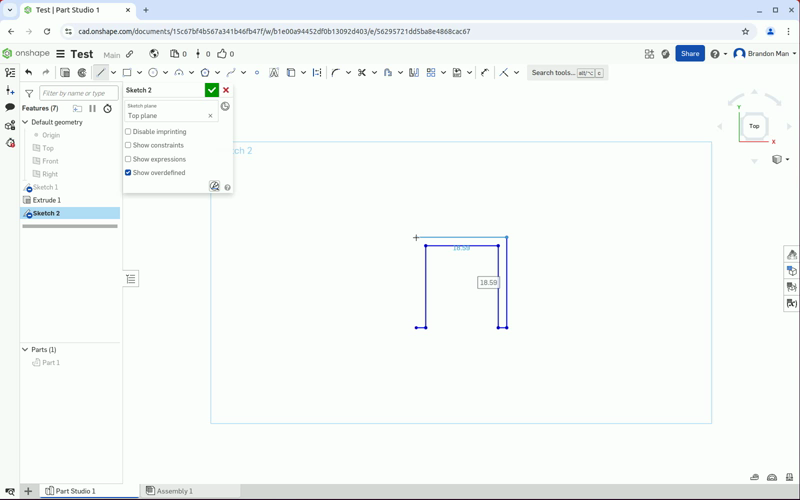
mouse_move(416, 327)
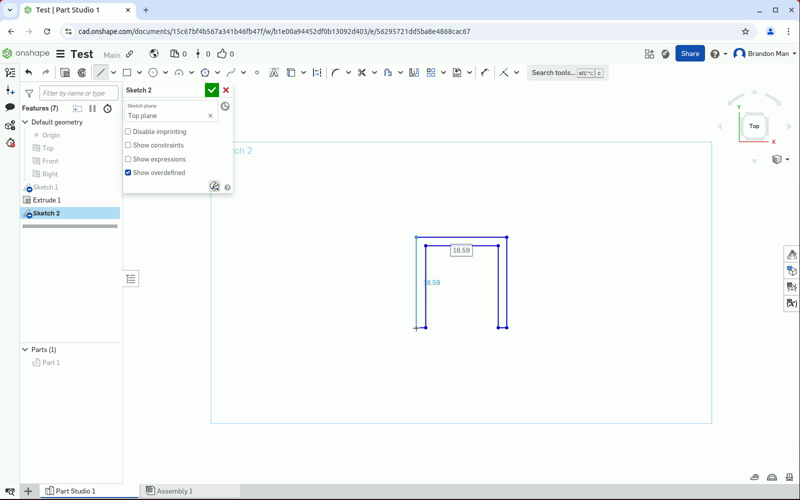
key_up(shift)
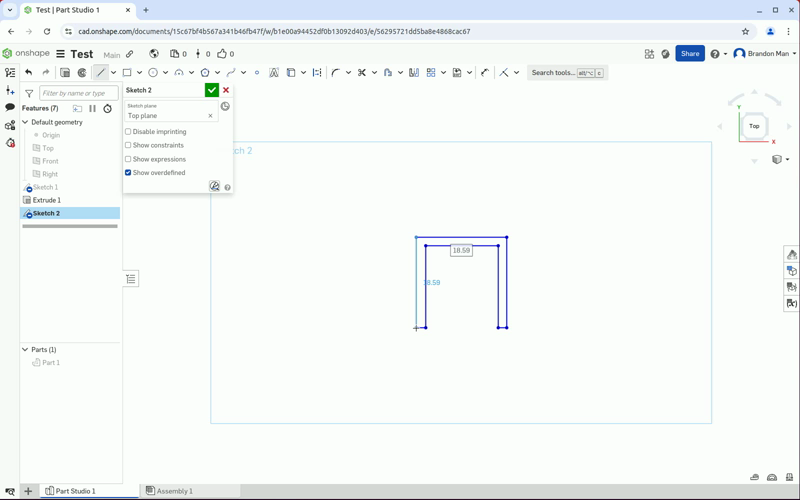
click(416, 327)
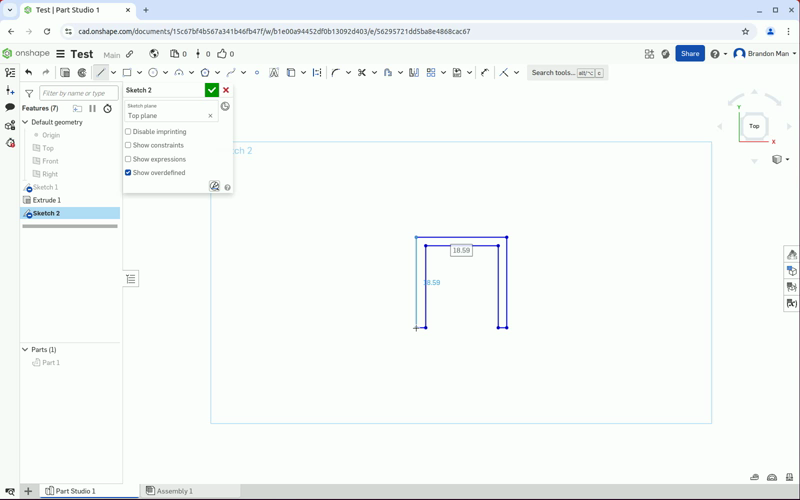
key(esc)
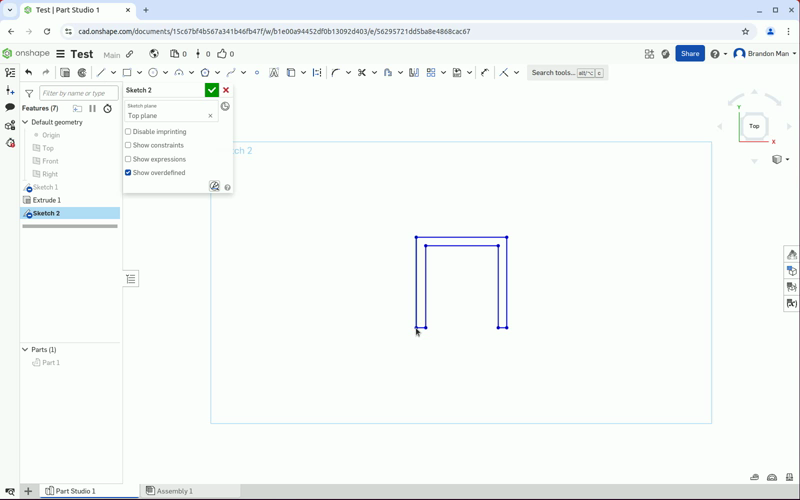
mouse_move(423, 249)
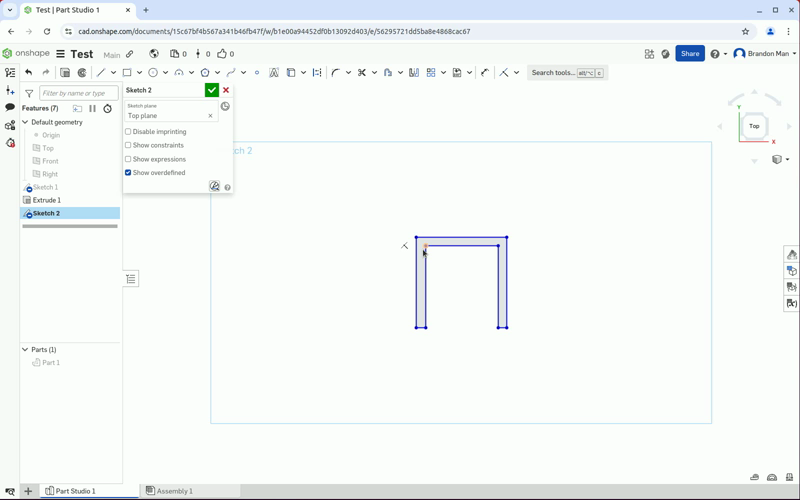
click(423, 249)
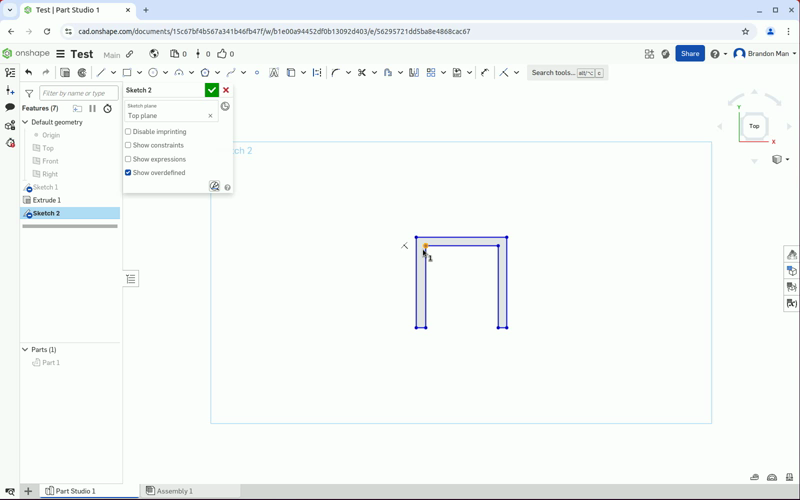
mouse_move(73, 352)
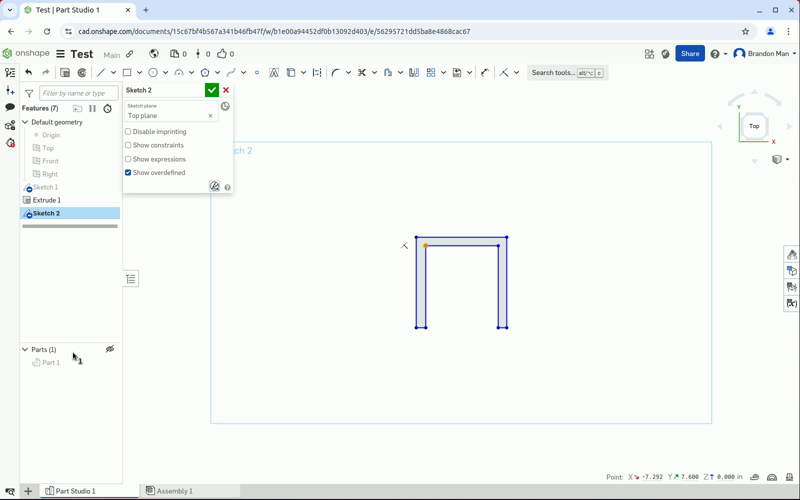
key(shift+y)
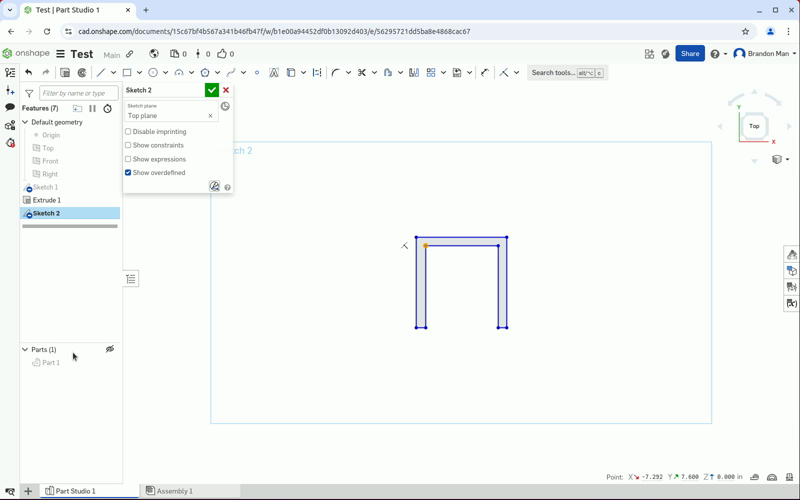
key(shift+e)
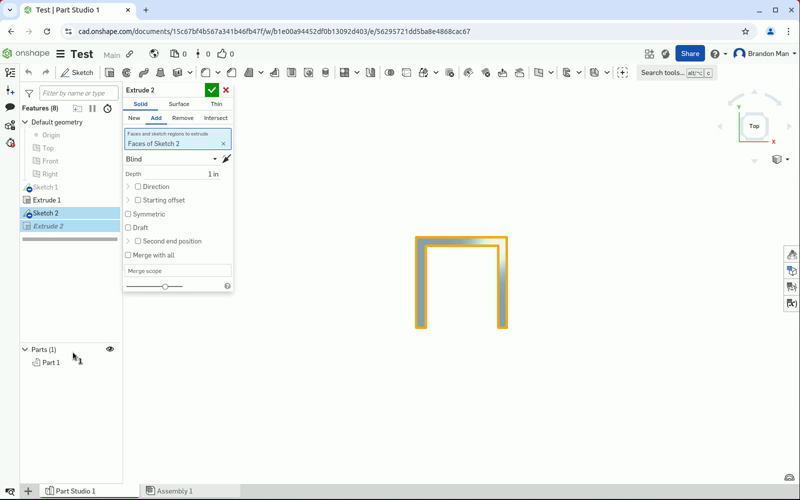
mouse_move(143, 106)
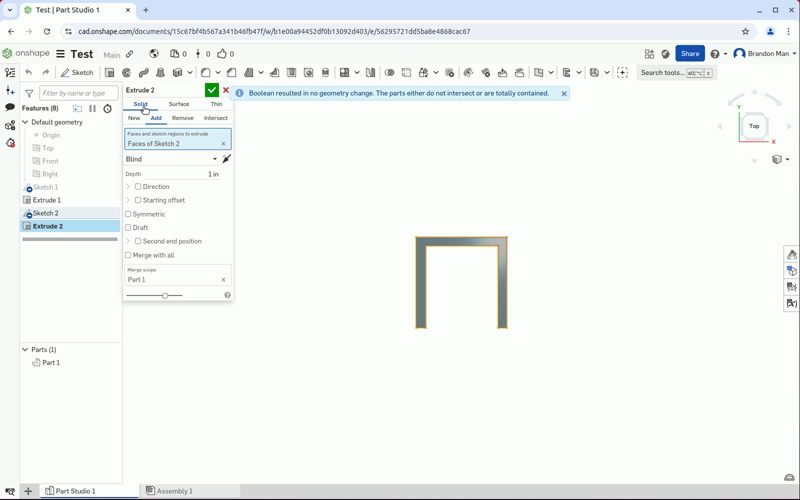
click(143, 106)
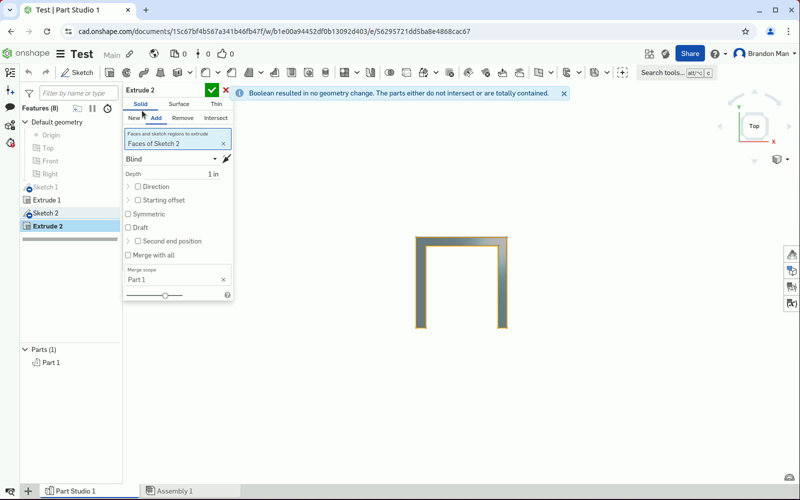
mouse_move(137, 120)
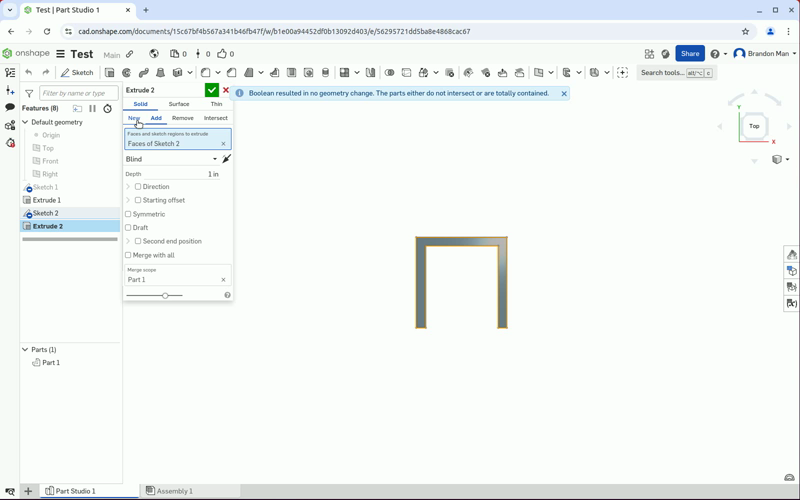
click(137, 120)
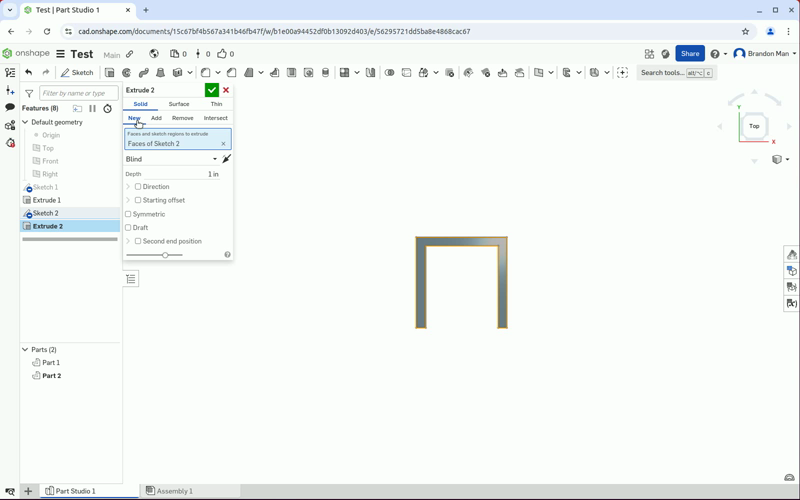
key(tab, 4)
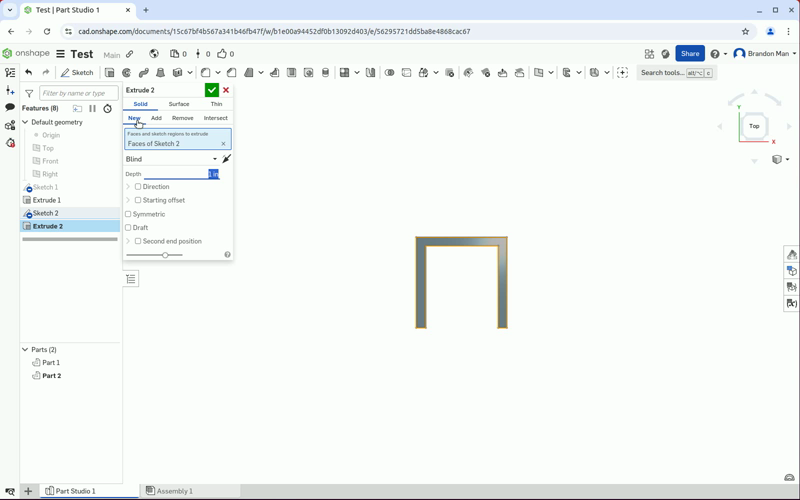
text(-1.926)
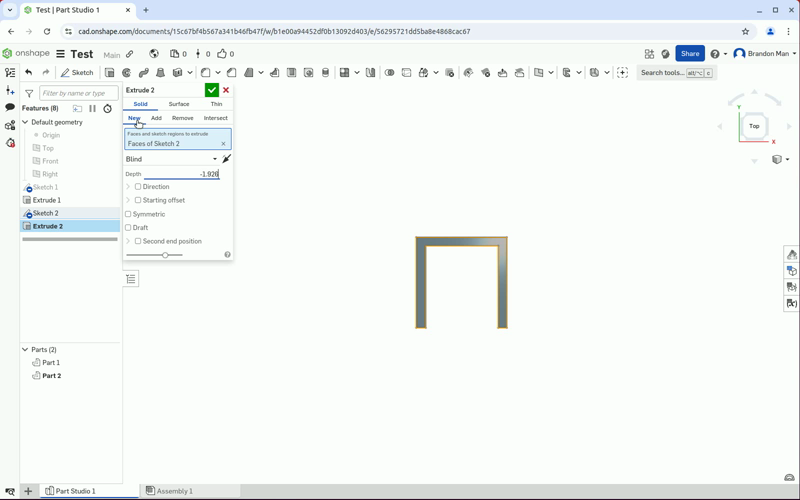
key(enter)
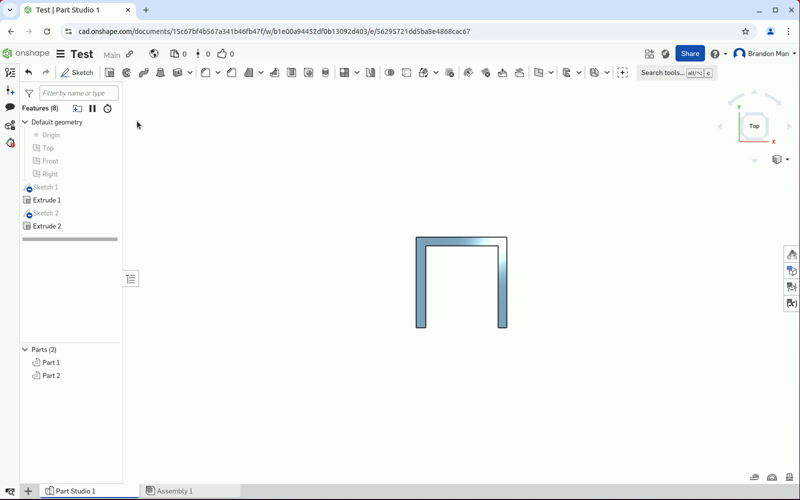
key(shift+h)
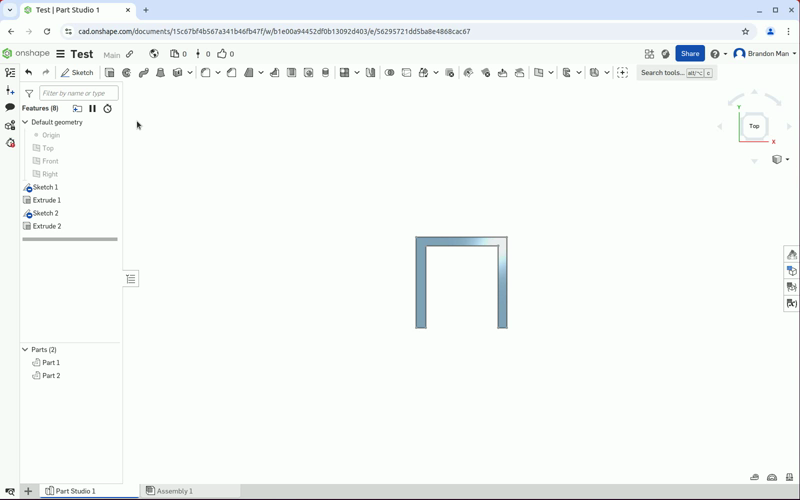
key(shift+h)
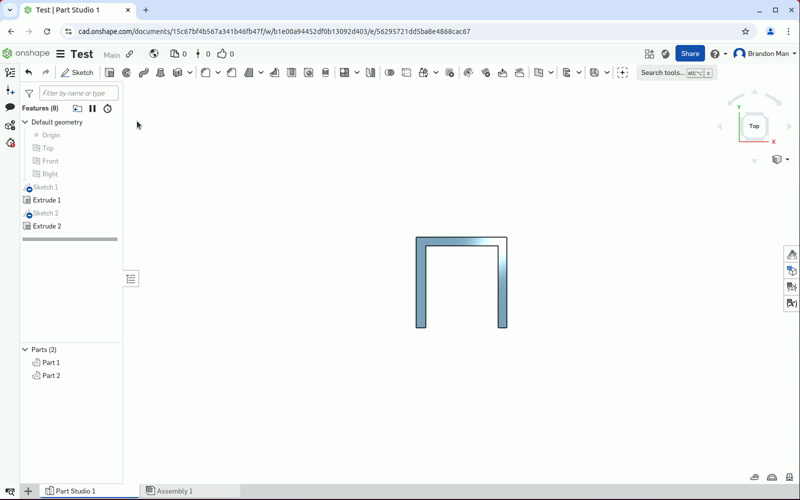
mouse_move(73, 189)
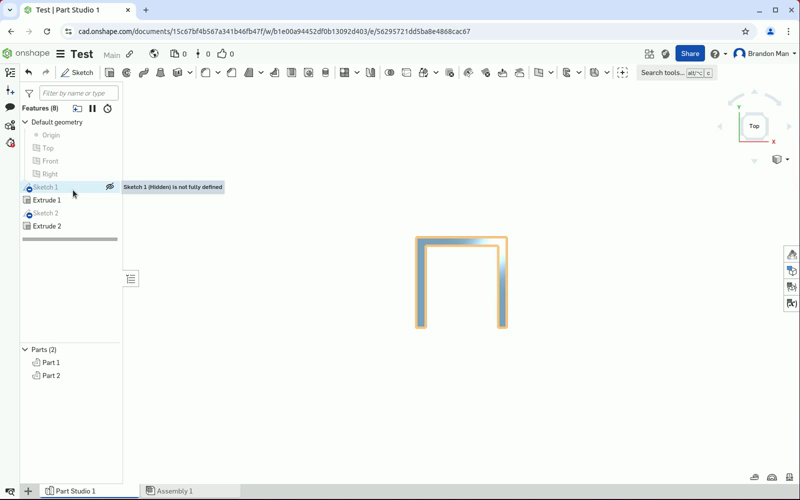
click(73, 189)
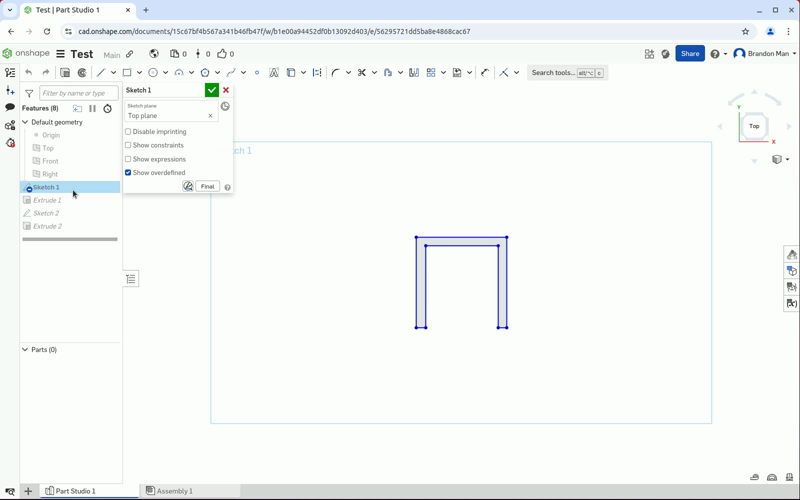
mouse_move(229, 92)
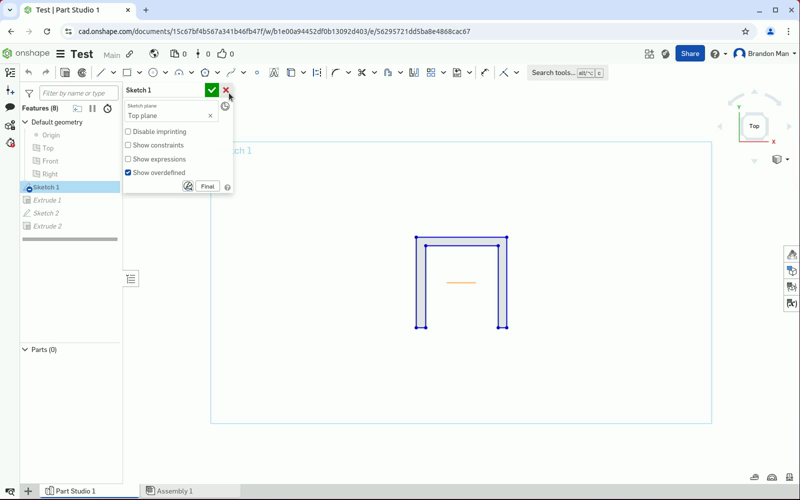
click(229, 92)
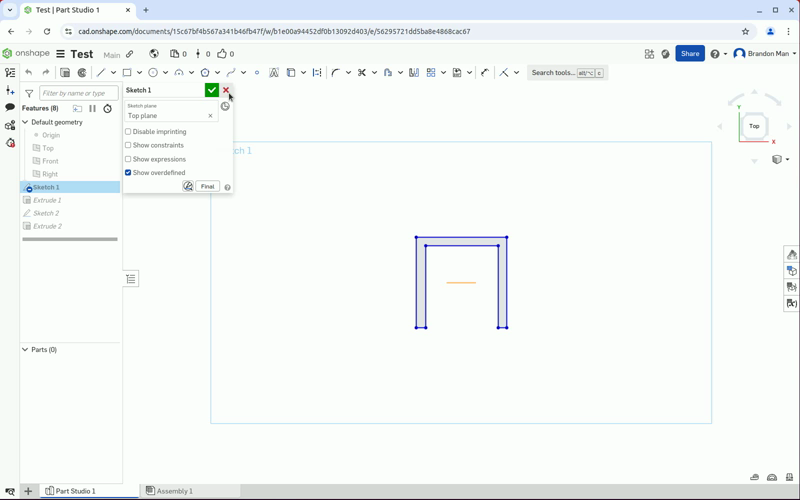
key(shift+s)
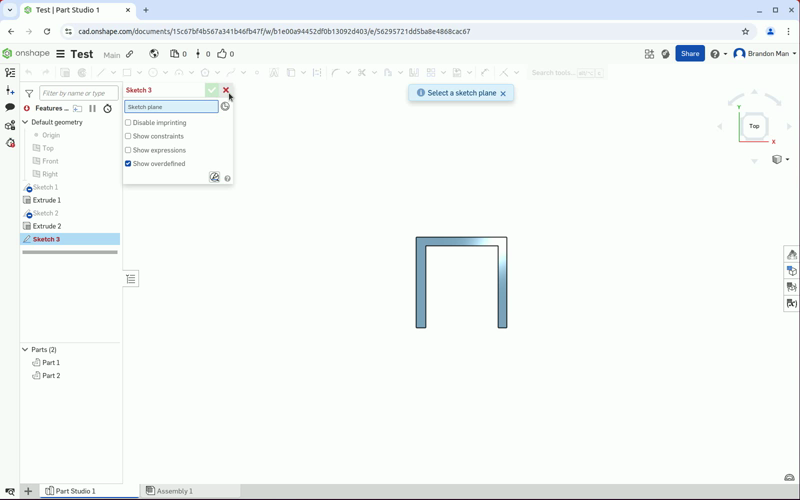
mouse_move(73, 150)
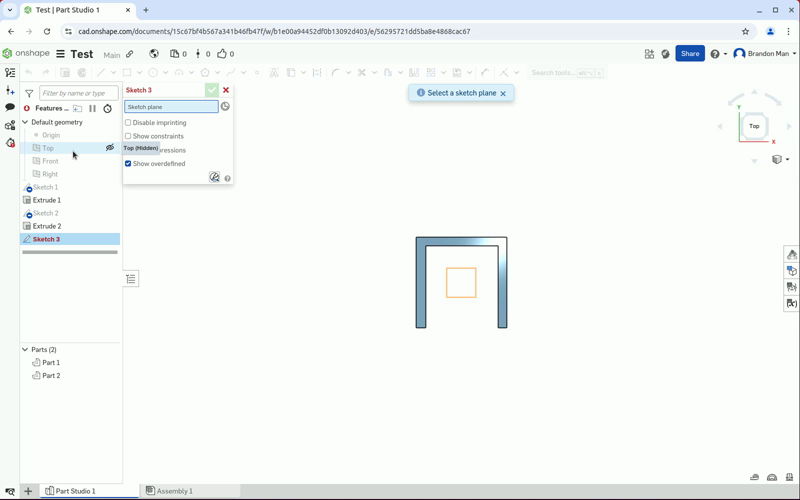
click(73, 150)
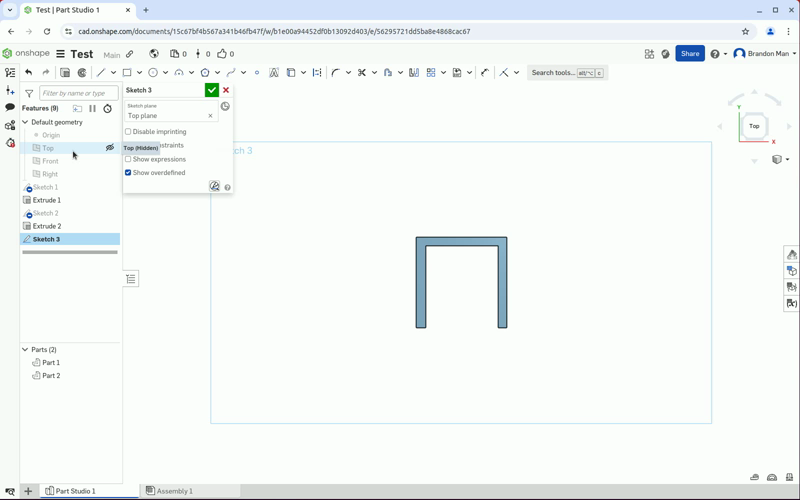
mouse_move(73, 352)
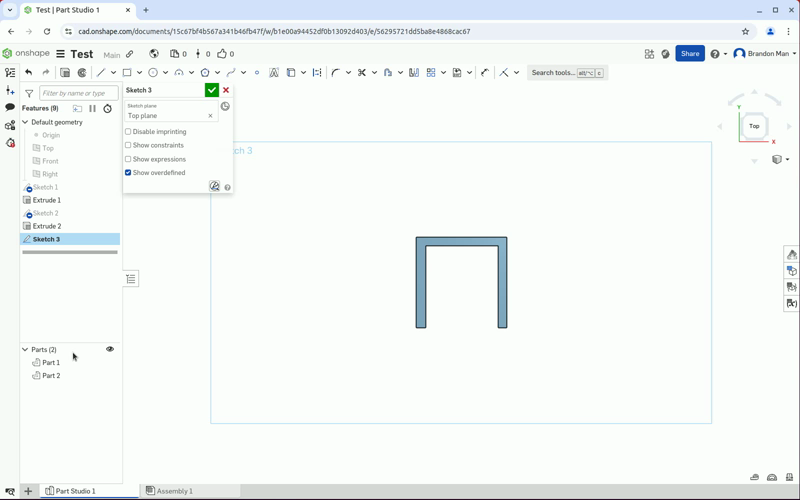
key(y)
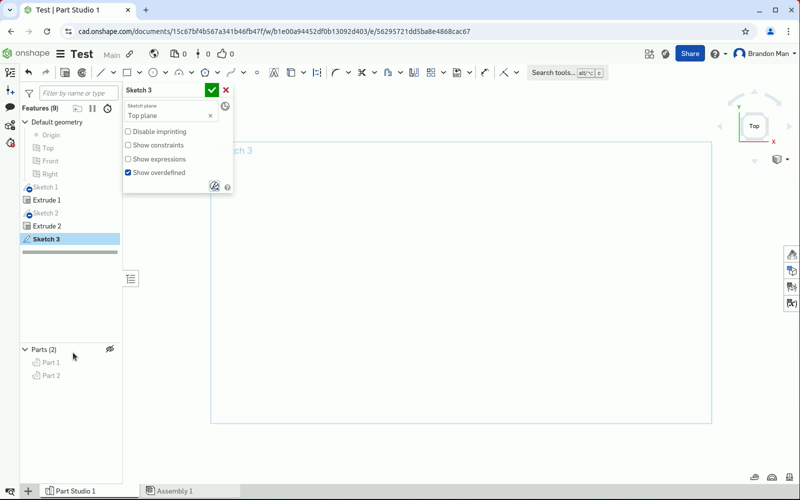
key(l)
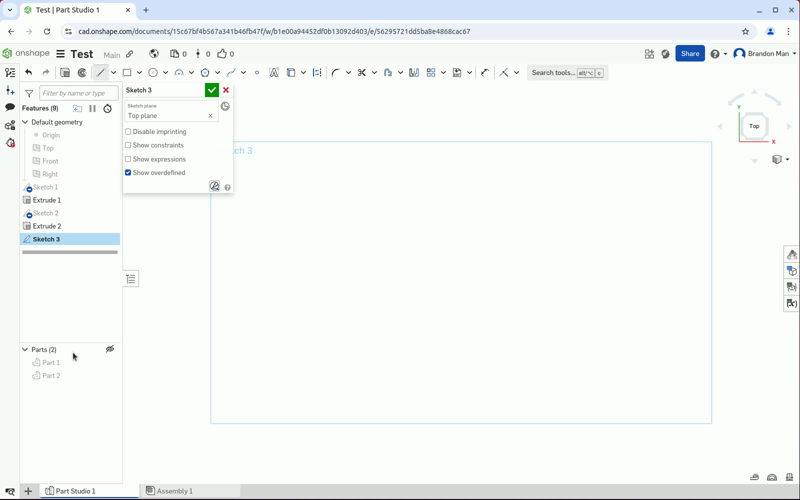
key_down(shift)
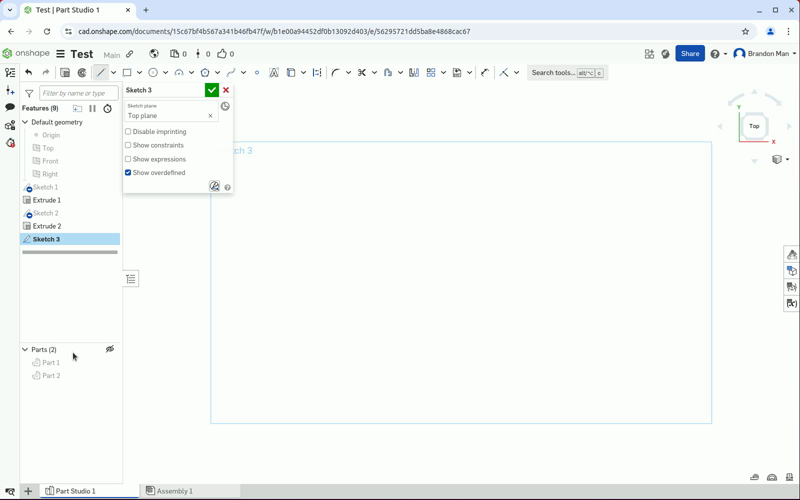
mouse_move(424, 327)
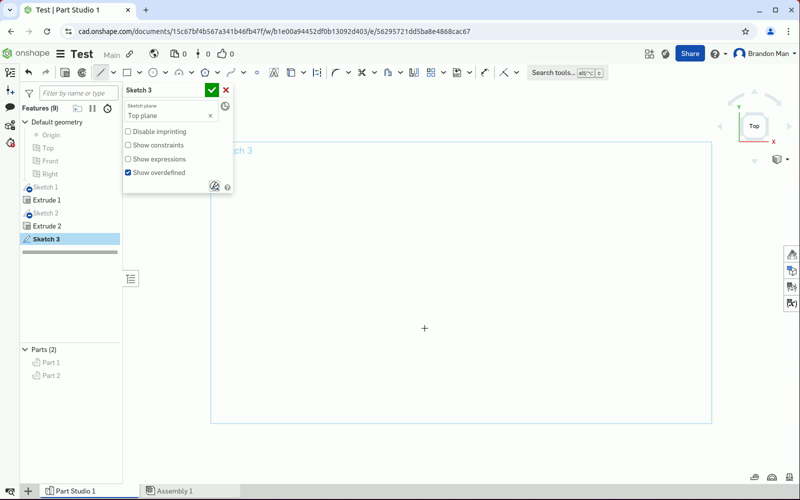
click(424, 327)
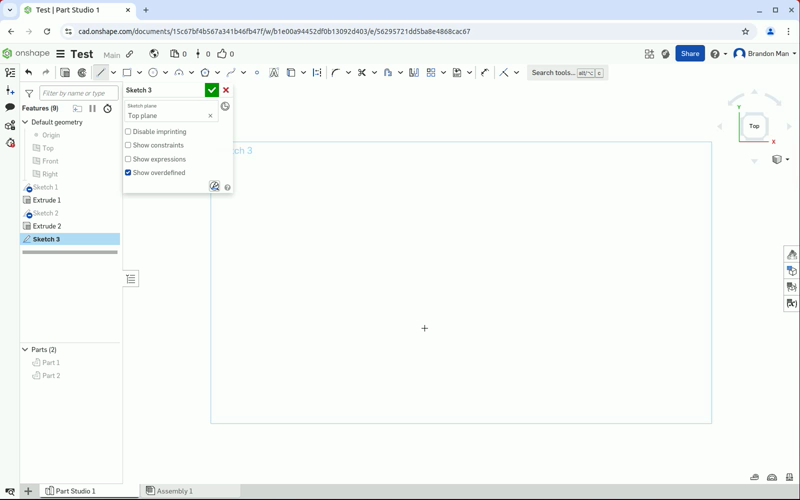
key_up(shift)
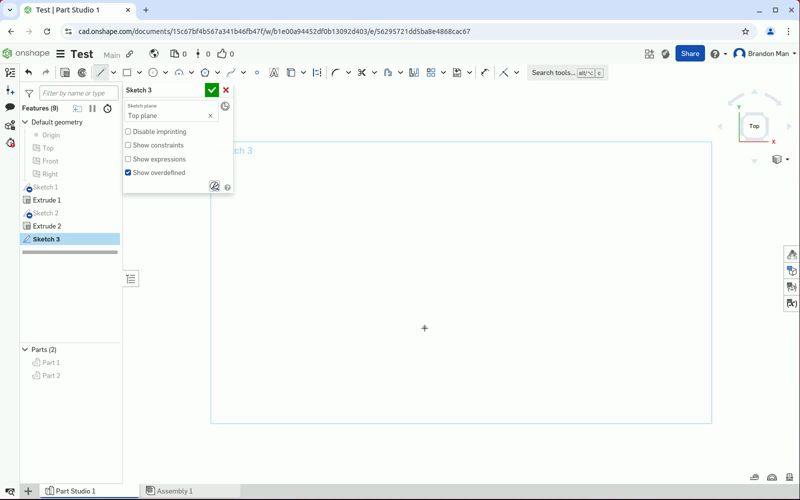
key_down(shift)
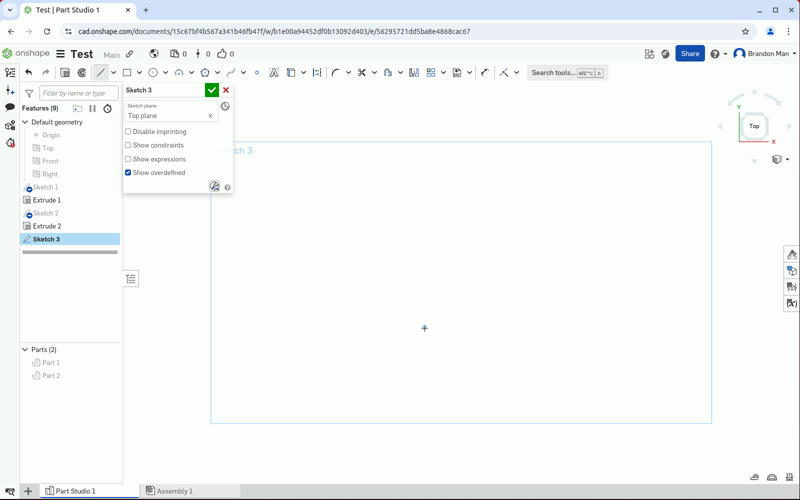
mouse_move(496, 327)
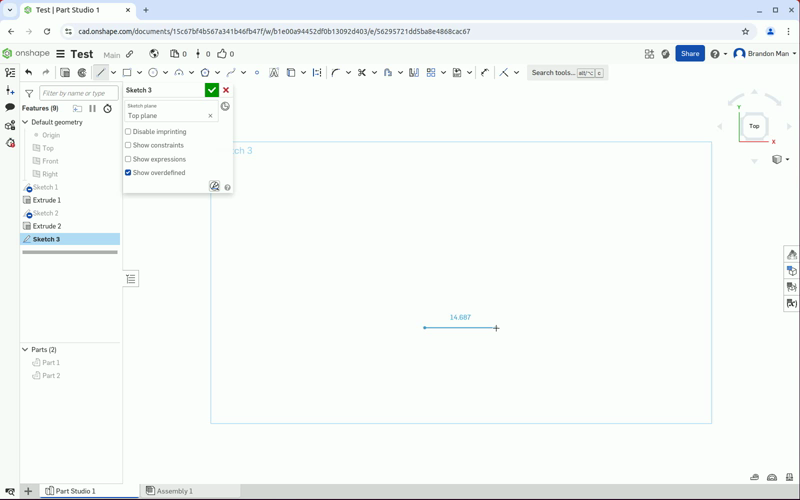
click(496, 327)
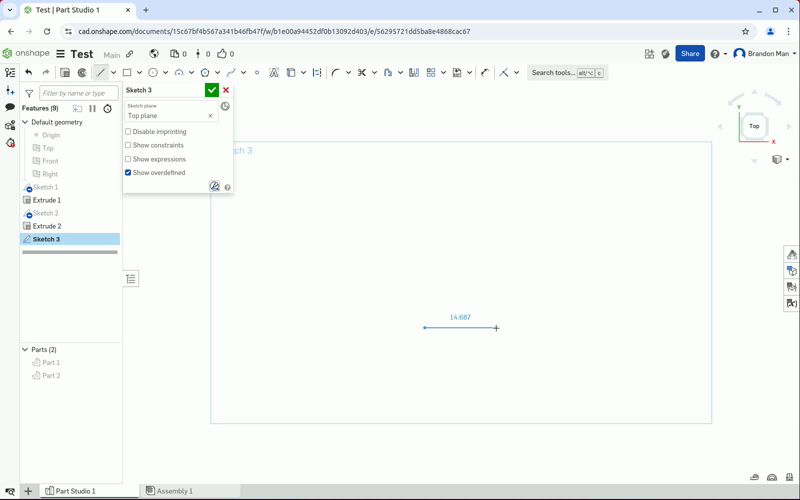
key_up(shift)
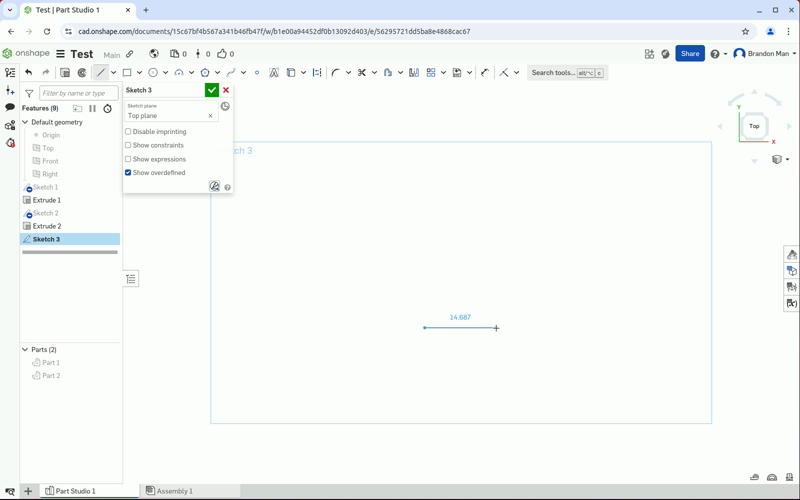
key_down(shift)
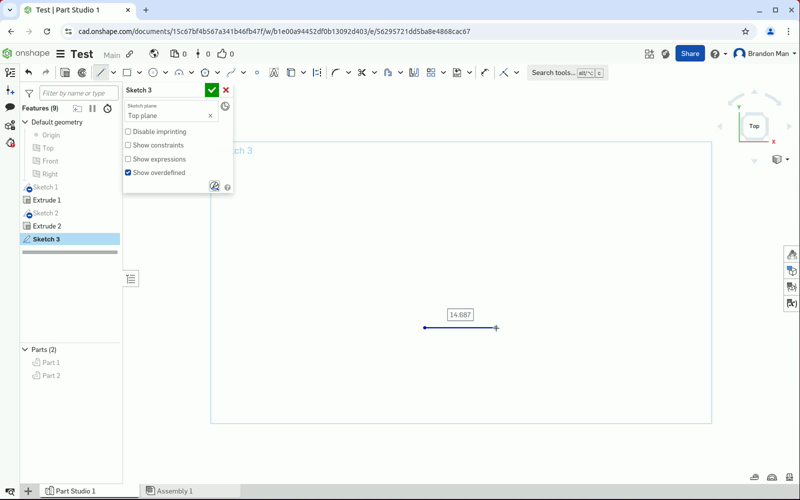
mouse_move(496, 246)
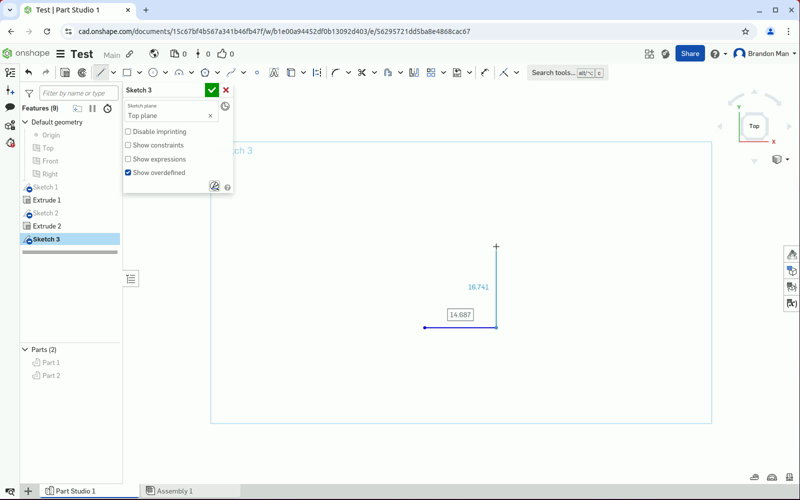
click(496, 246)
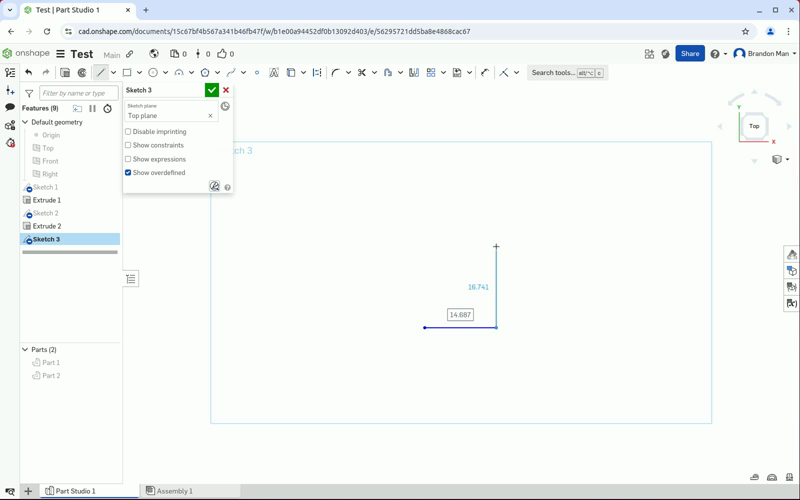
key_up(shift)
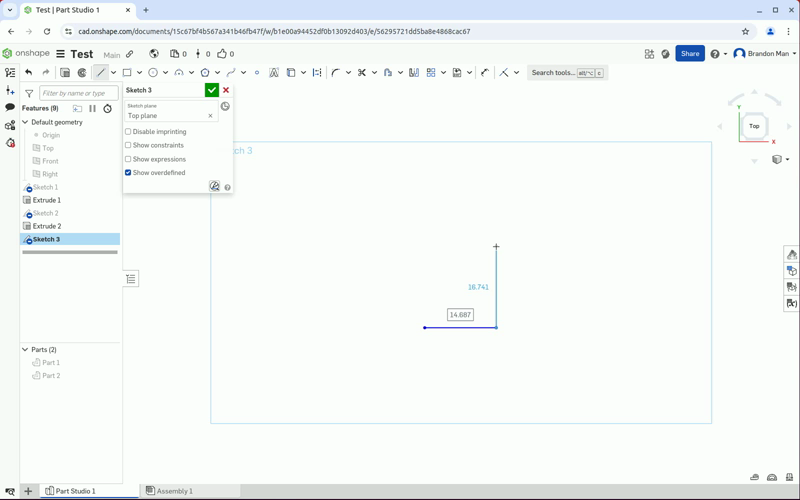
key_down(shift)
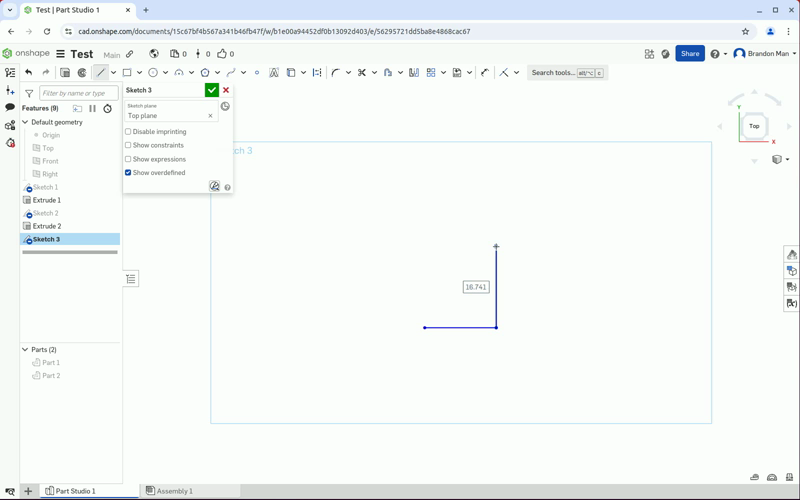
mouse_move(424, 246)
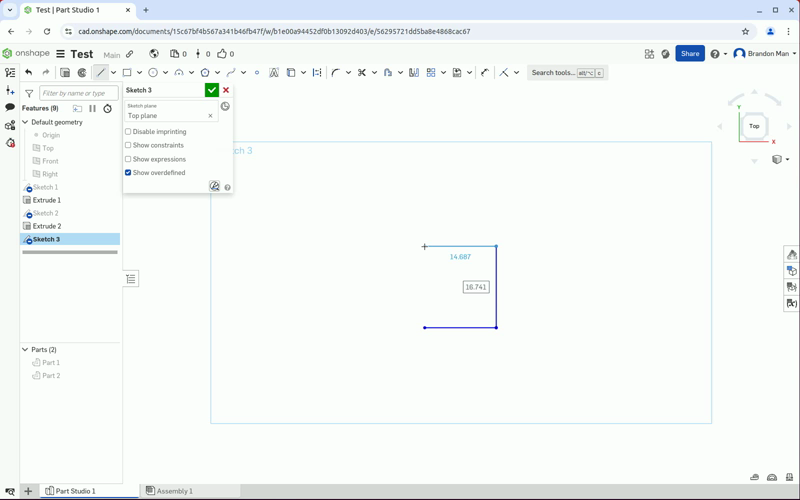
click(424, 246)
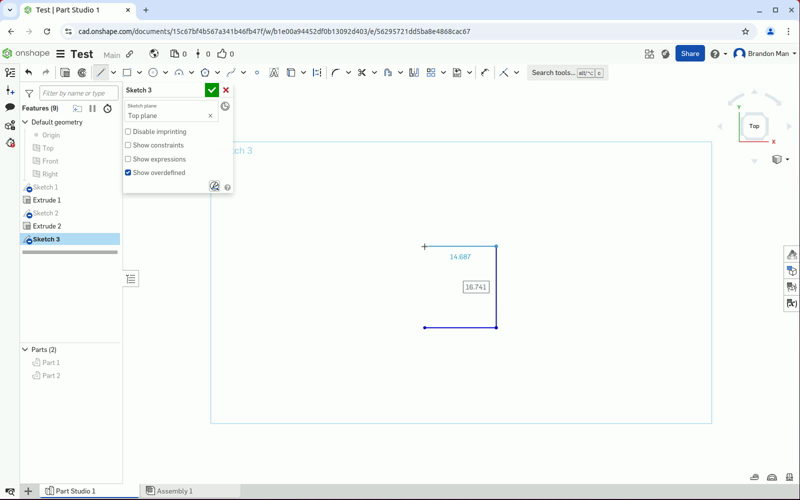
key_up(shift)
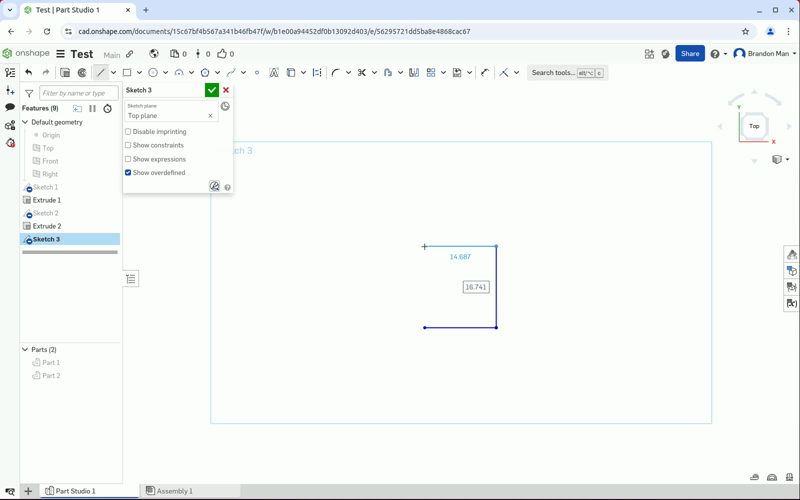
key_down(shift)
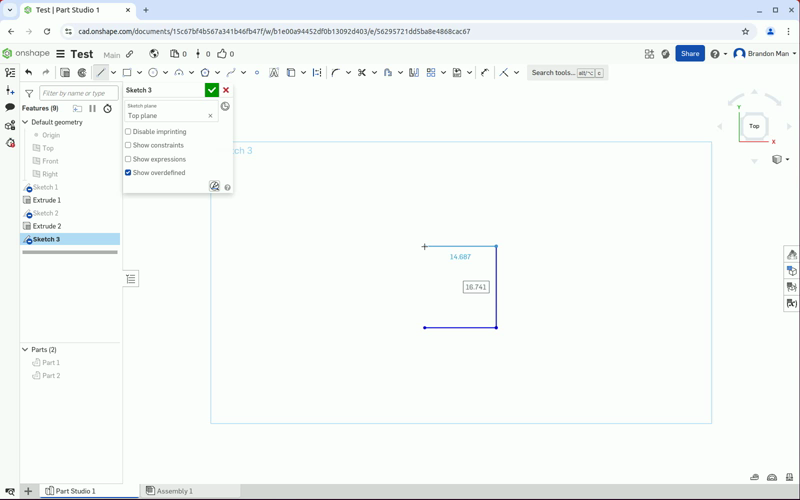
mouse_move(424, 327)
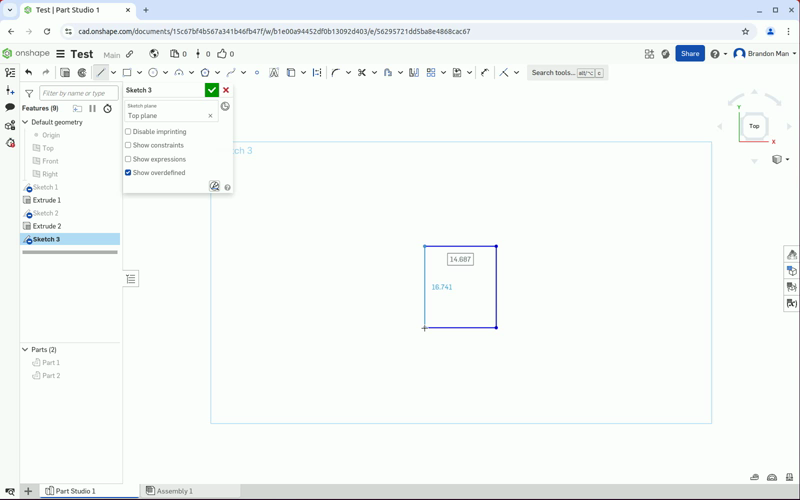
key_up(shift)
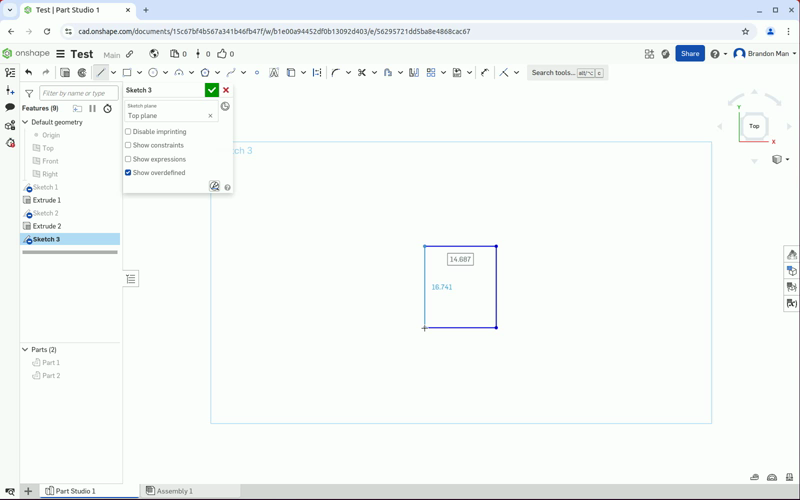
click(424, 327)
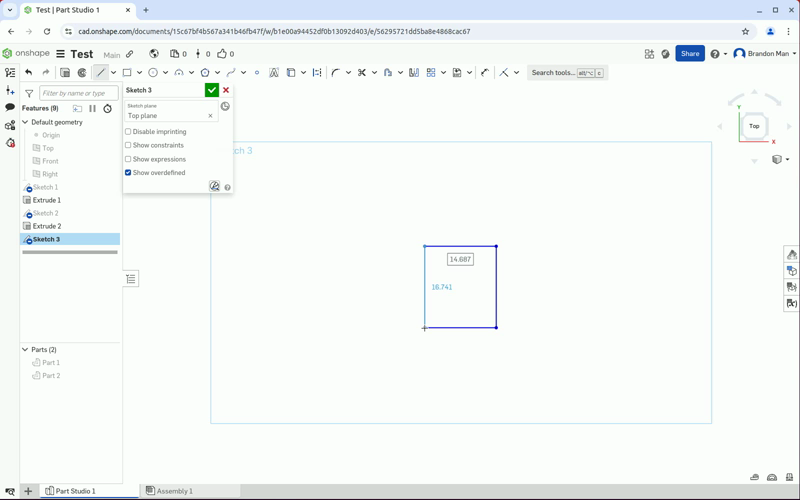
key(esc)
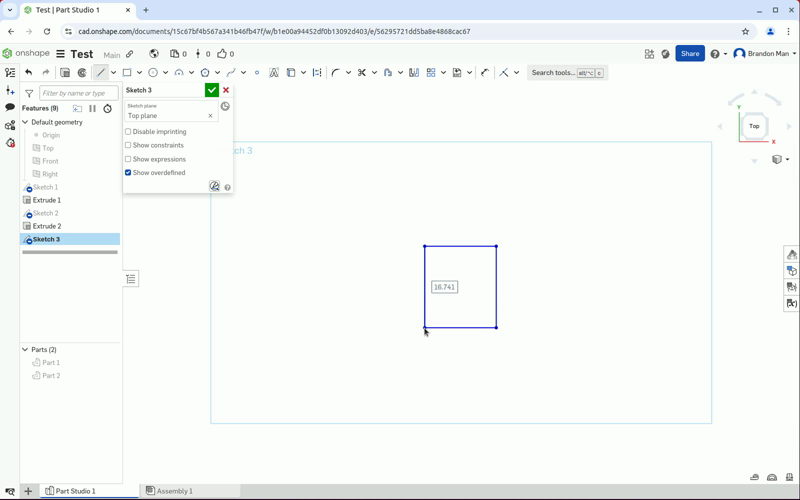
mouse_move(486, 312)
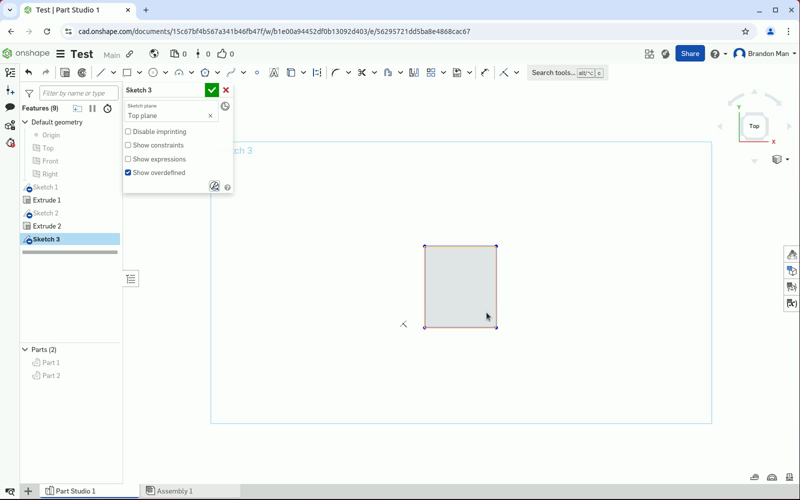
click(486, 312)
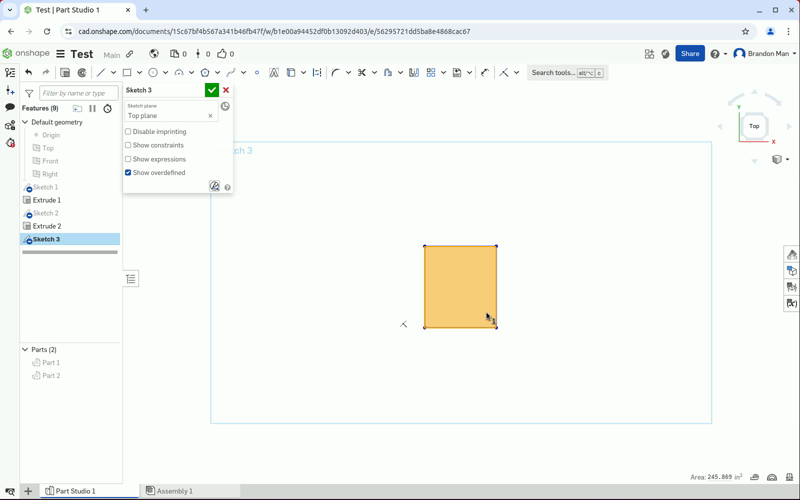
mouse_move(73, 352)
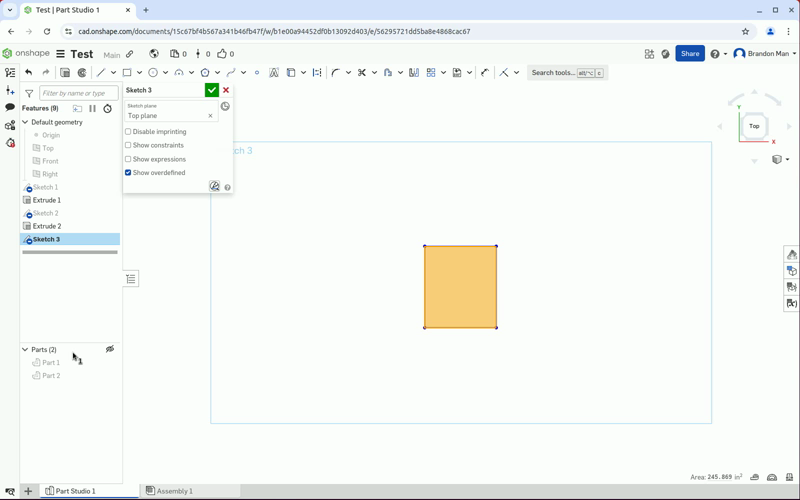
key(shift+y)
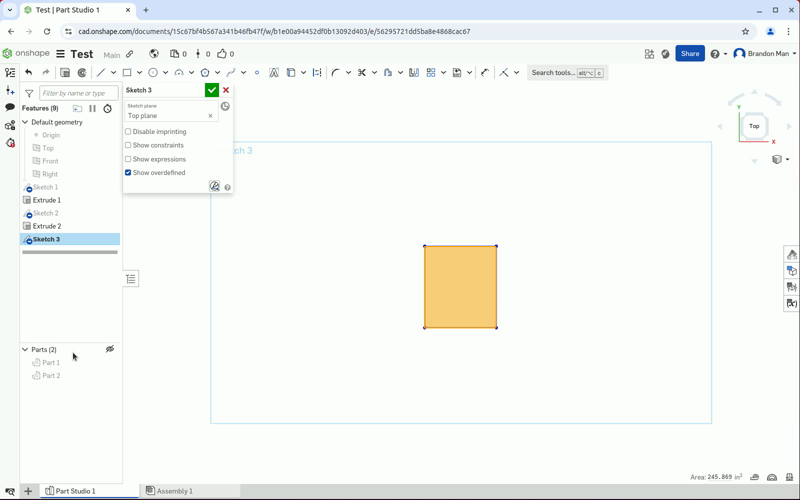
key(shift+e)
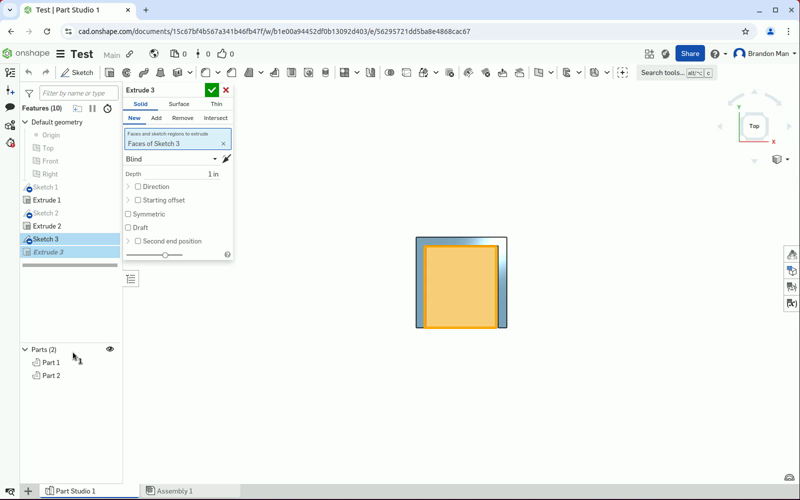
mouse_move(143, 106)
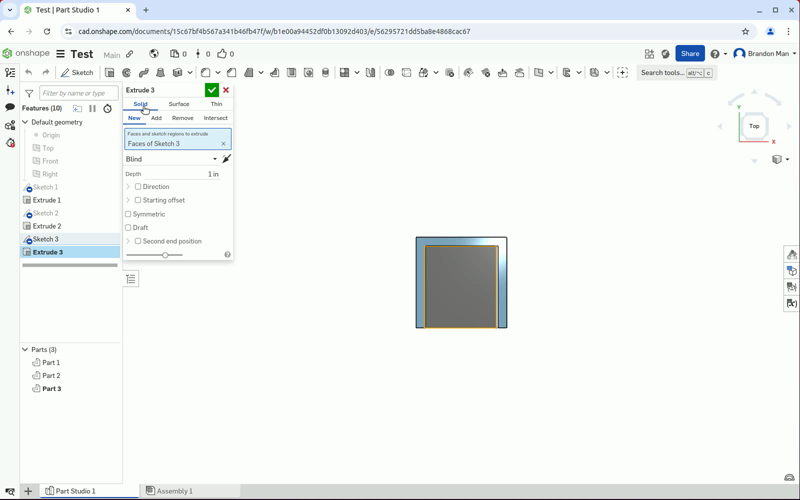
click(143, 106)
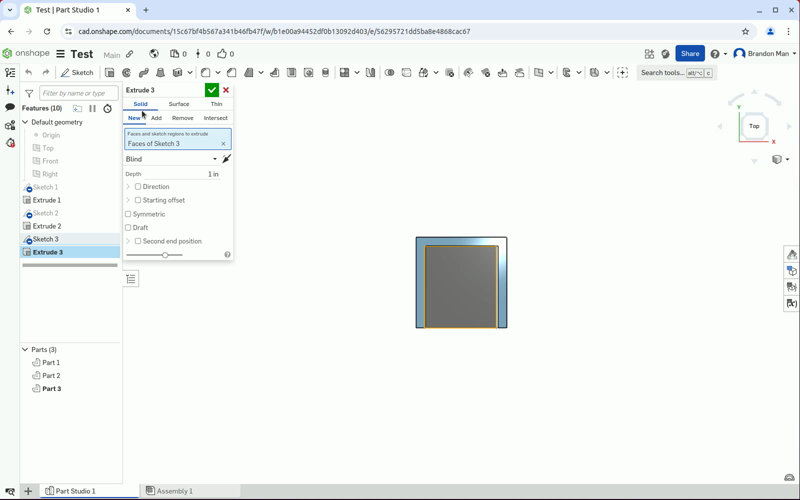
mouse_move(137, 120)
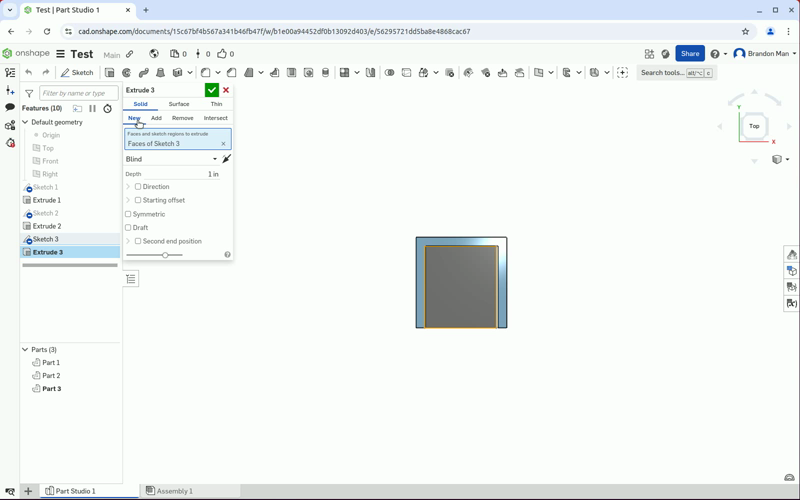
click(137, 120)
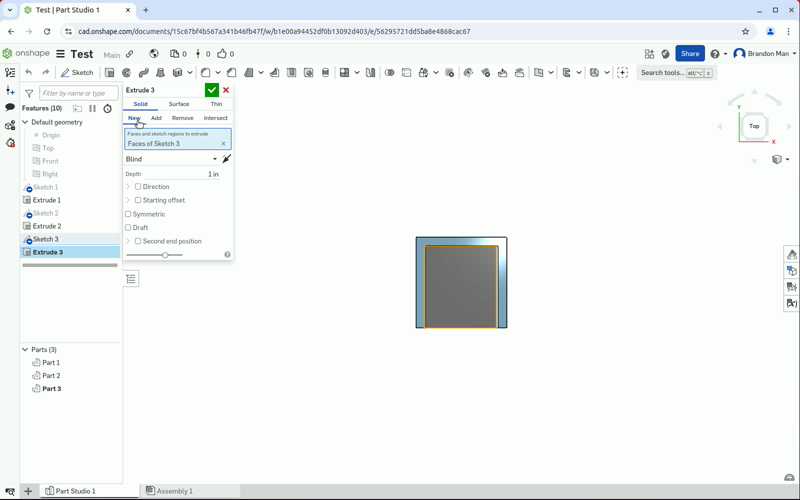
key(tab, 4)
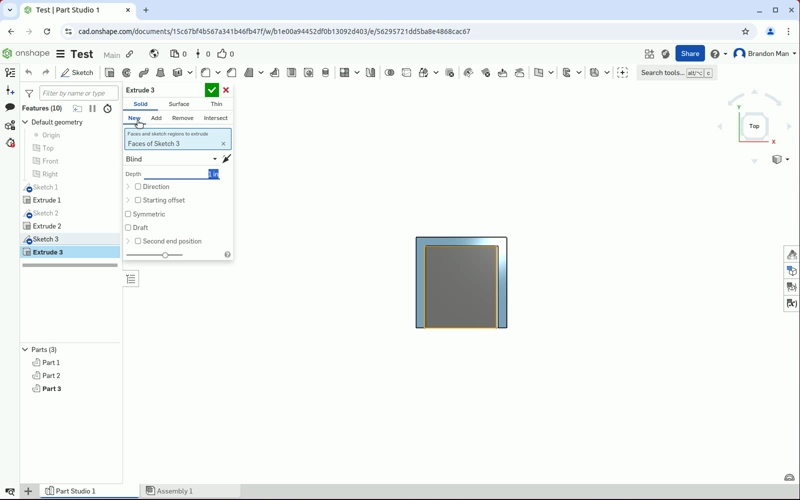
text(-1.926)
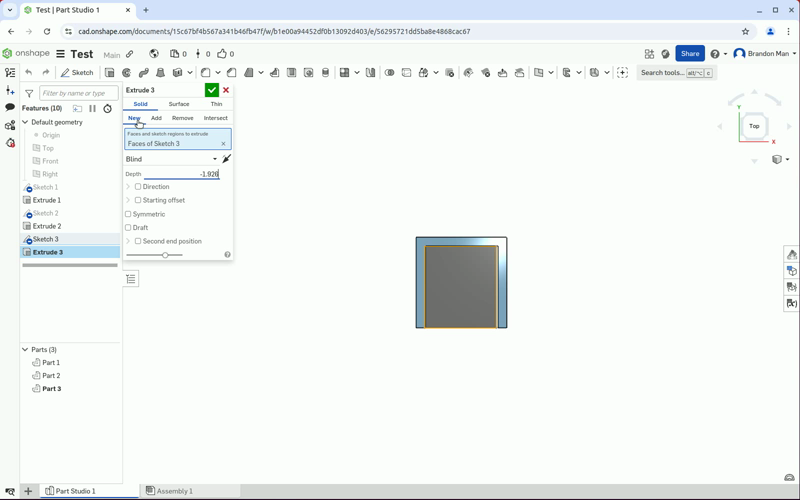
key(enter)
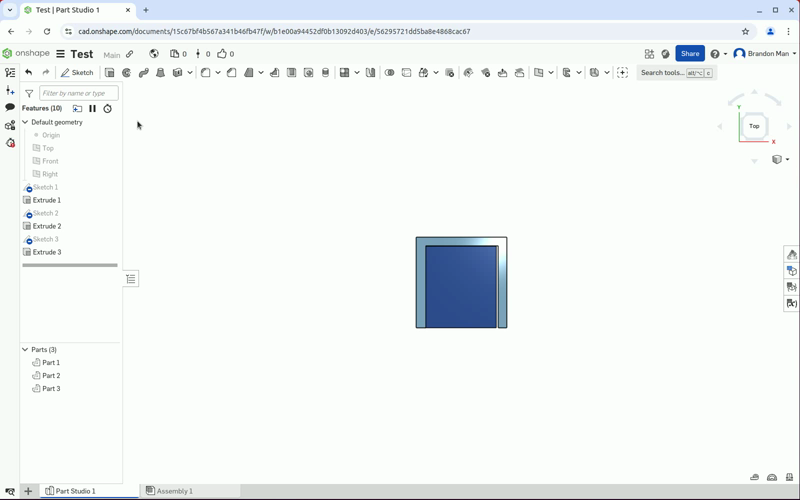
key(shift+h)
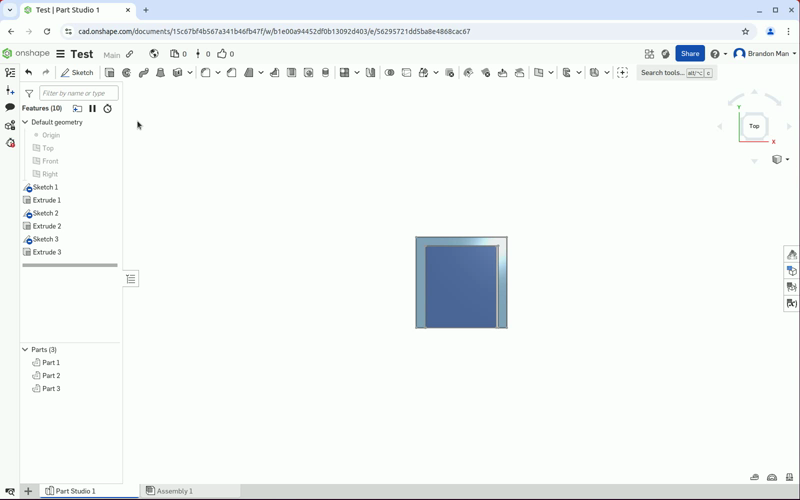
key(shift+h)
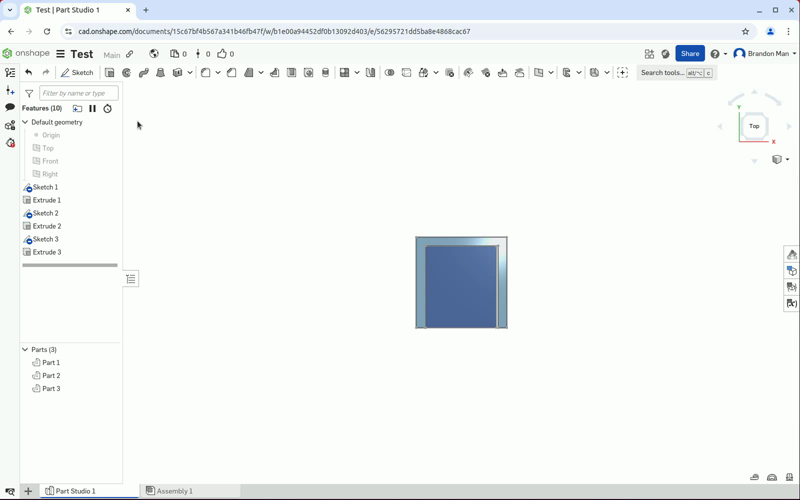
key(shift+7)
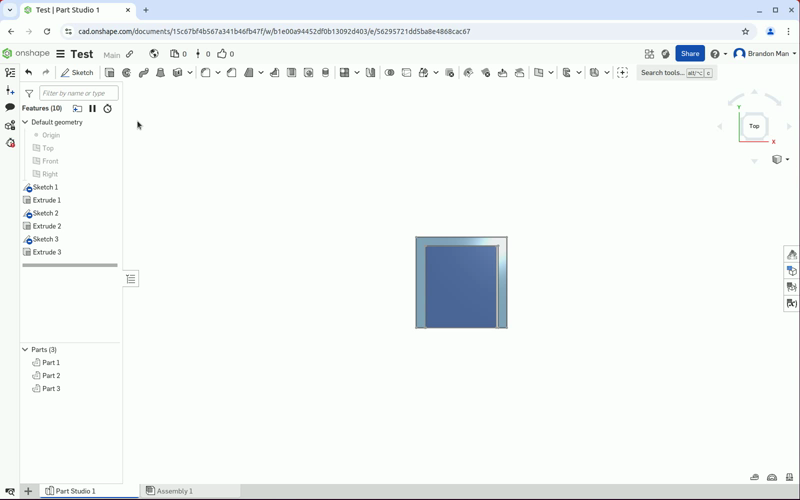
key(up, 3)
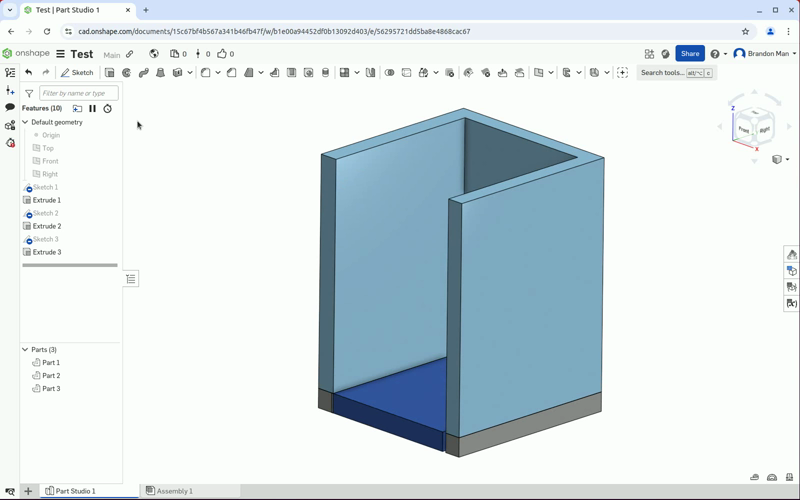
key(left, 3)
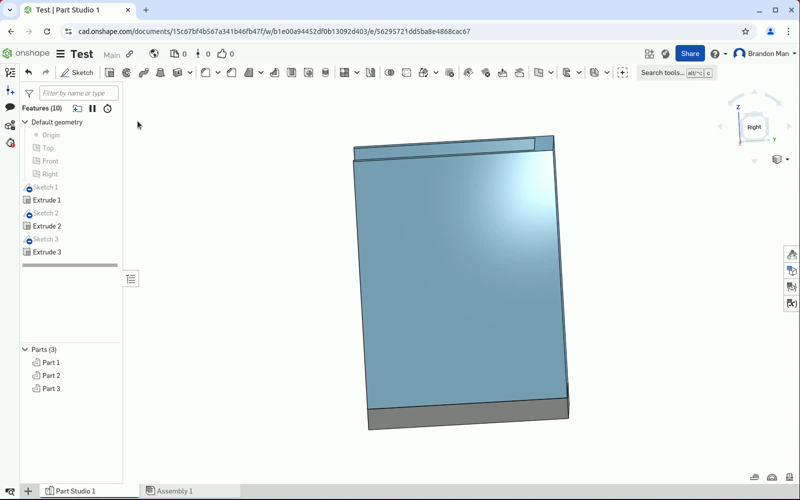
key(right, 3)
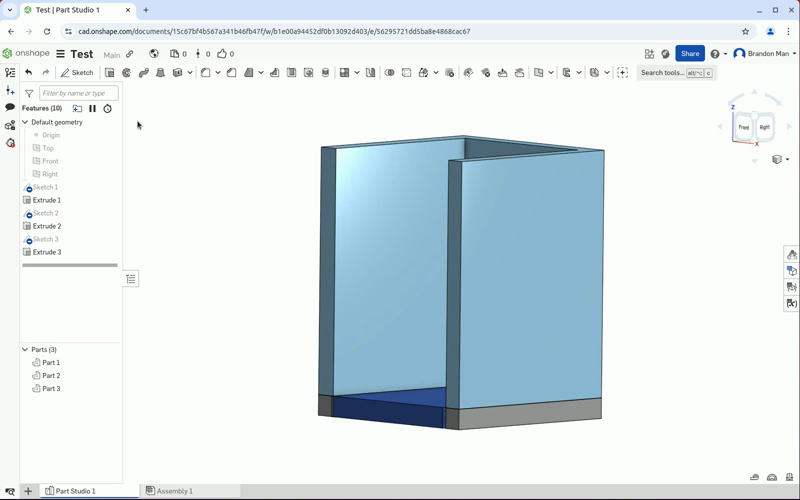
key(down, 3)
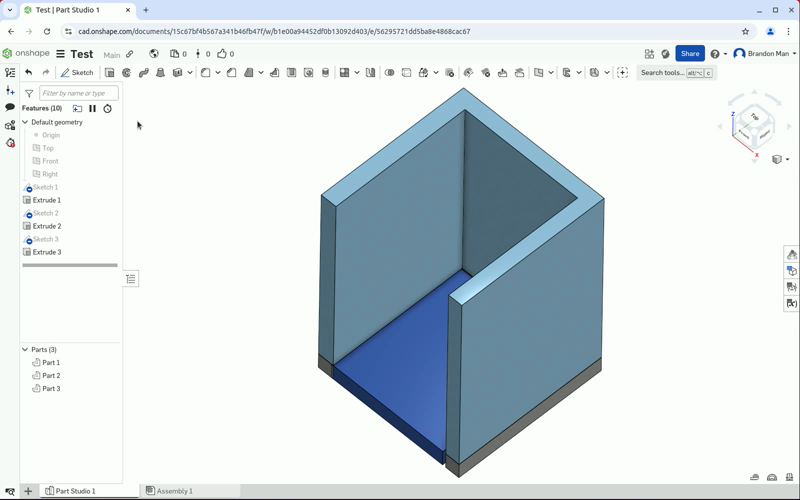
mouse_move(73, 189)
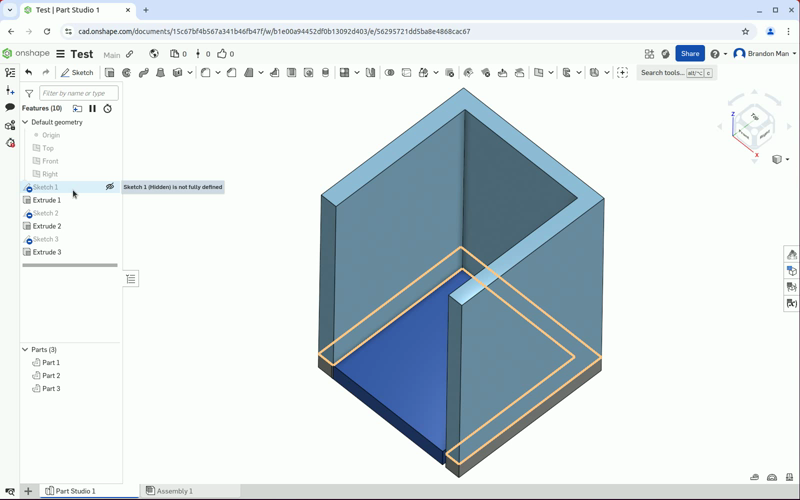
click(73, 189)